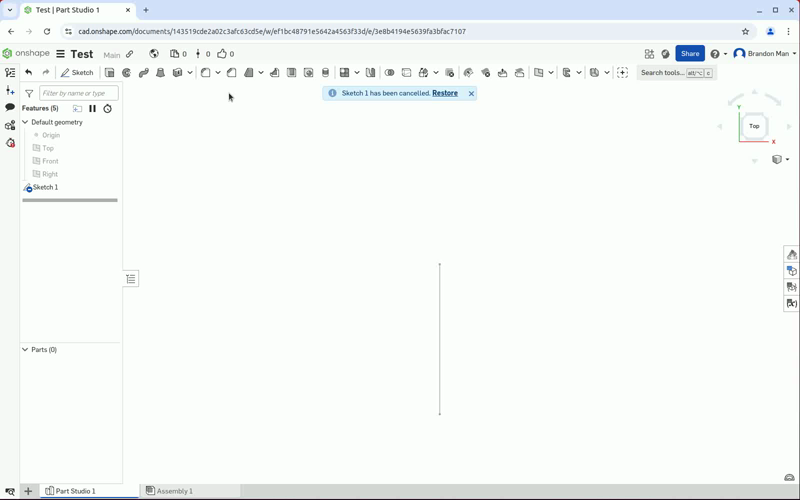
key(shift+h)
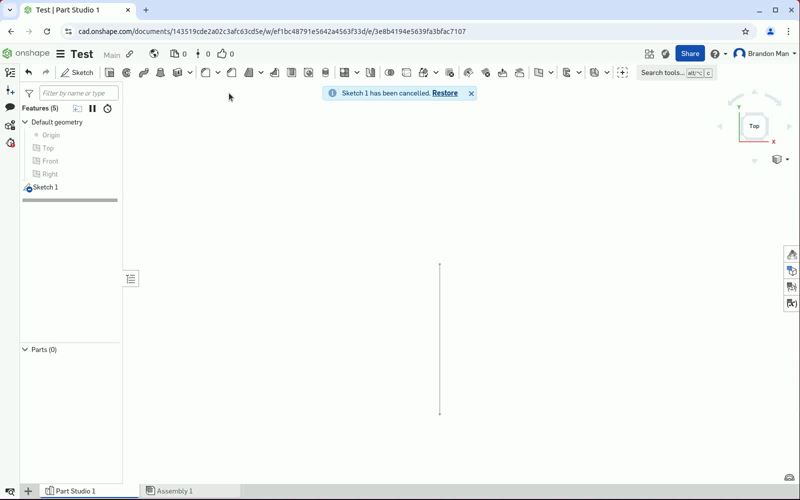
key(shift+s)
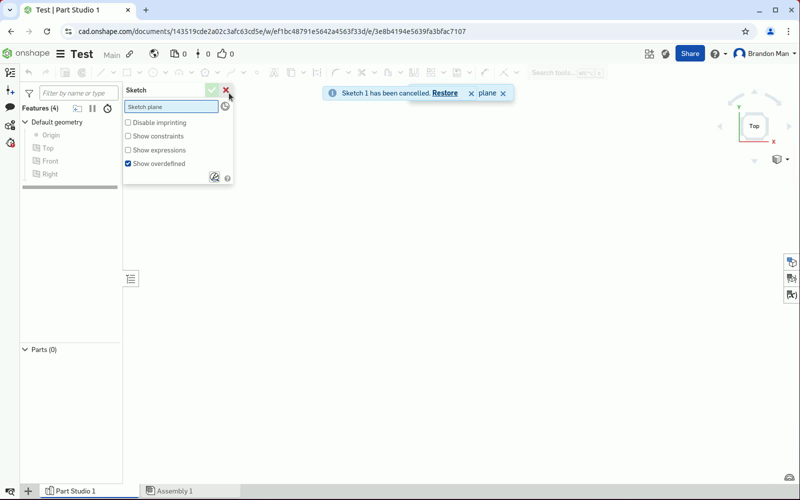
mouse_move(73, 150)
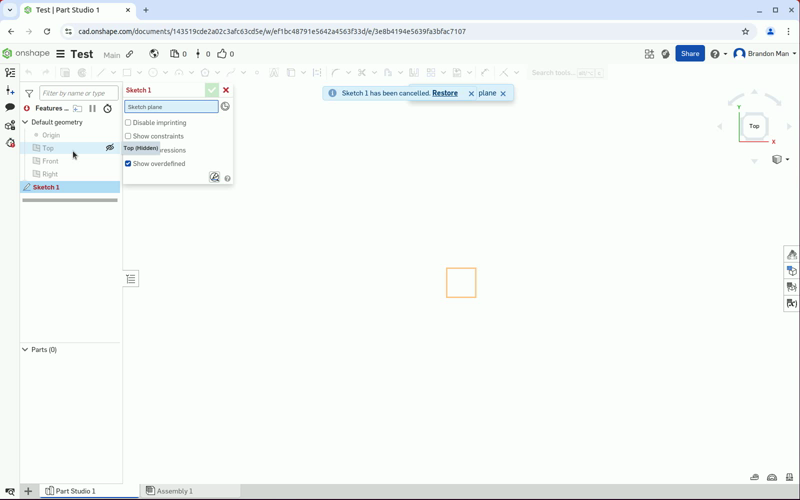
click(73, 150)
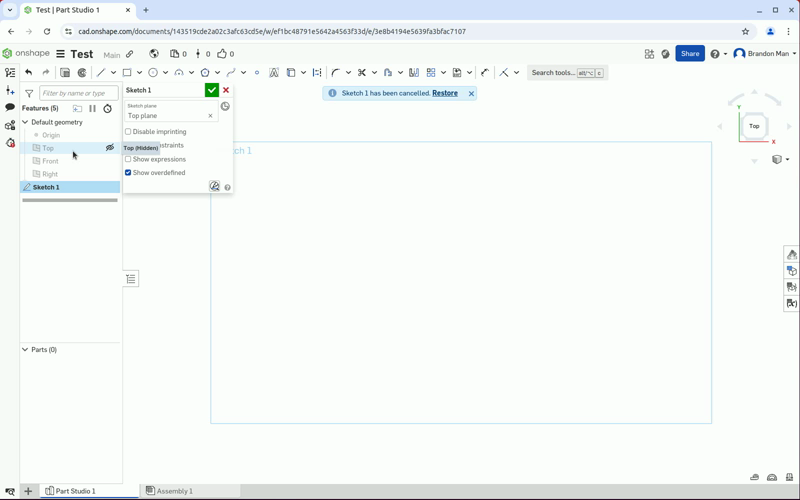
mouse_move(73, 352)
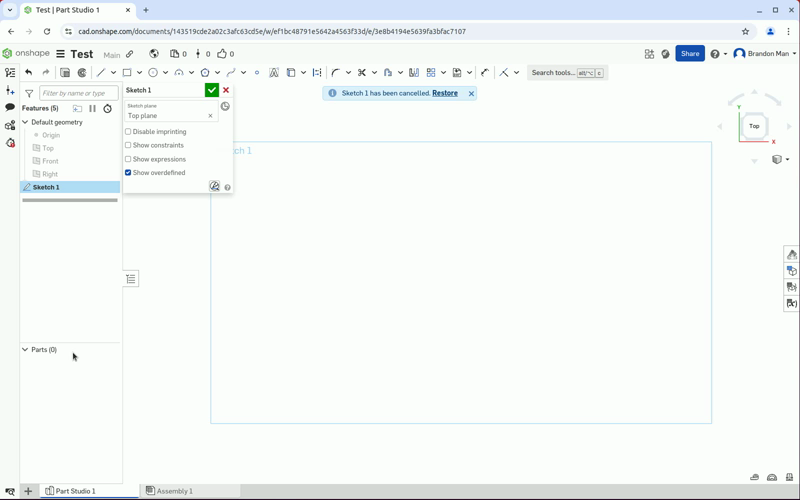
key(y)
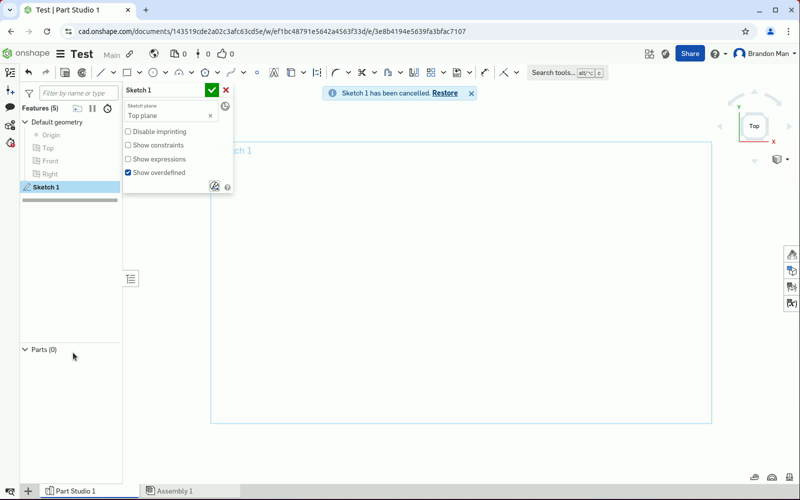
key(a)
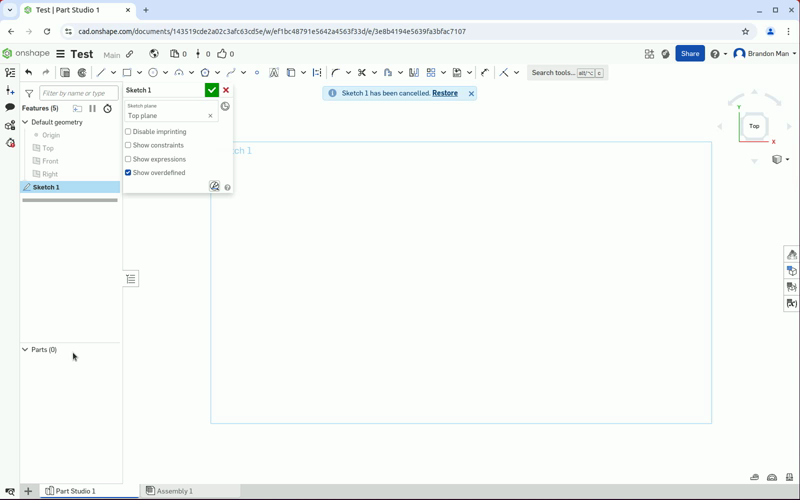
key_down(shift)
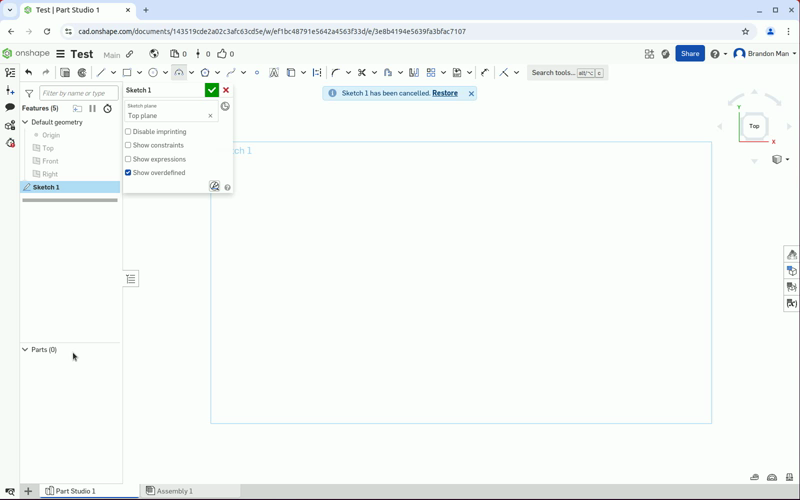
mouse_move(460, 213)
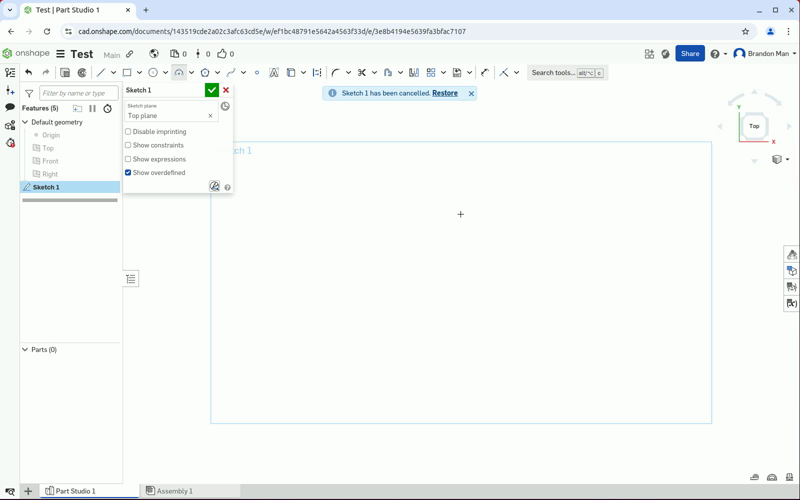
click(460, 213)
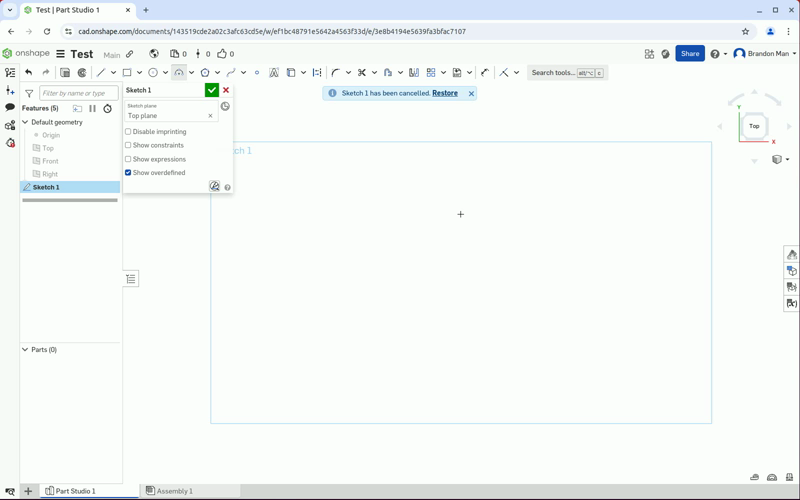
key_up(shift)
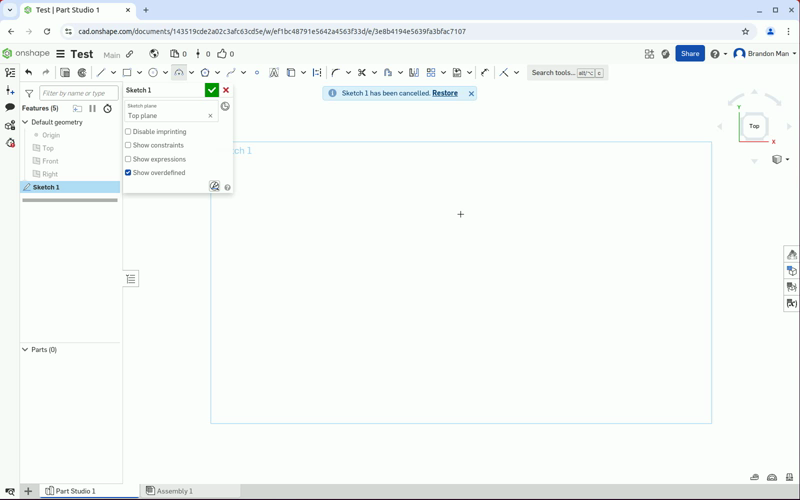
key_down(shift)
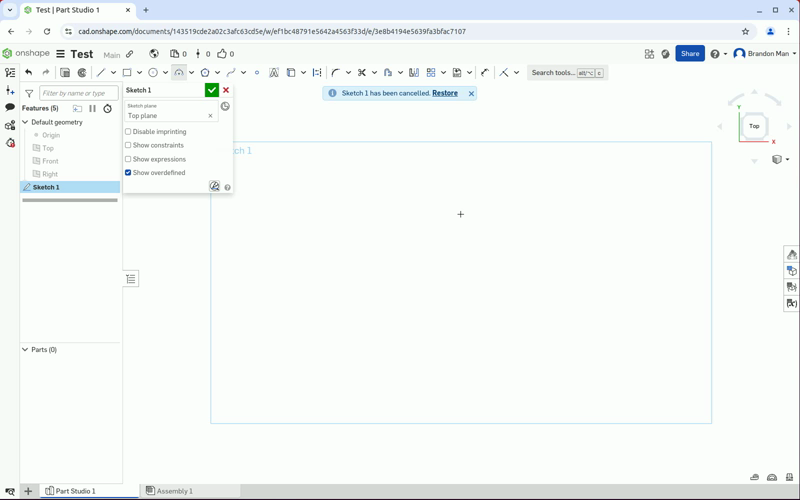
mouse_move(461, 327)
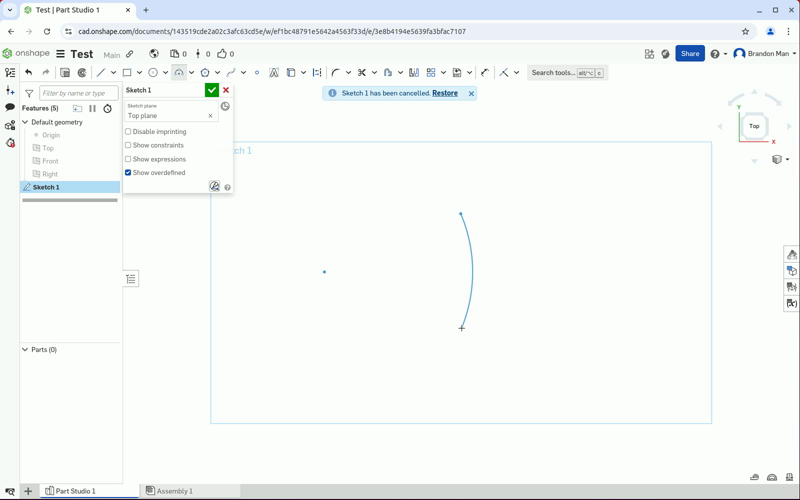
click(461, 327)
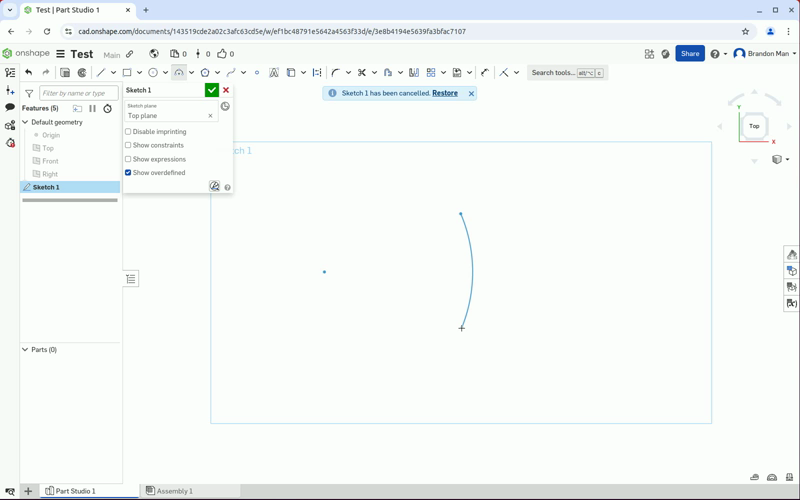
mouse_move(480, 270)
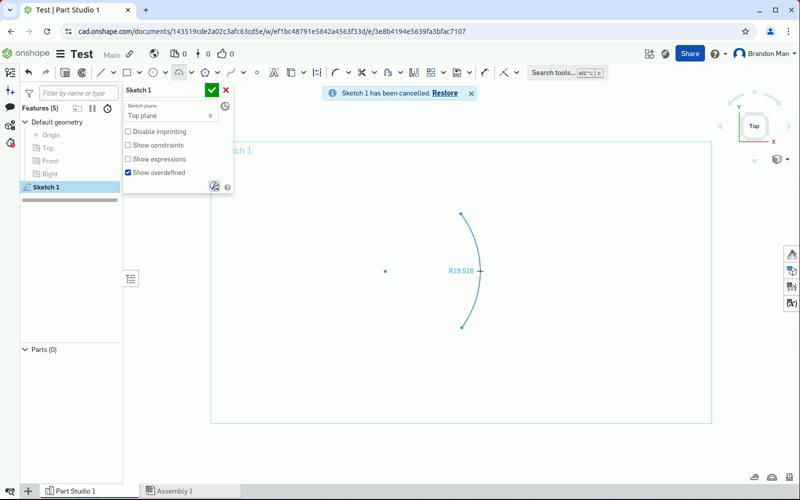
click(480, 270)
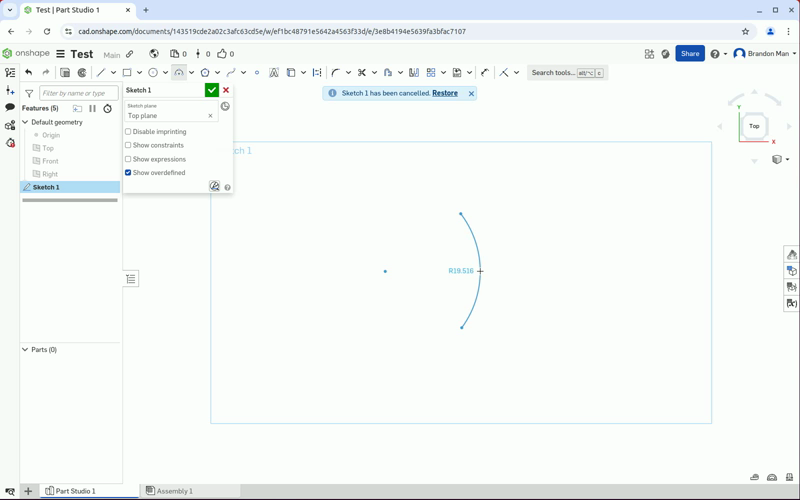
key_up(shift)
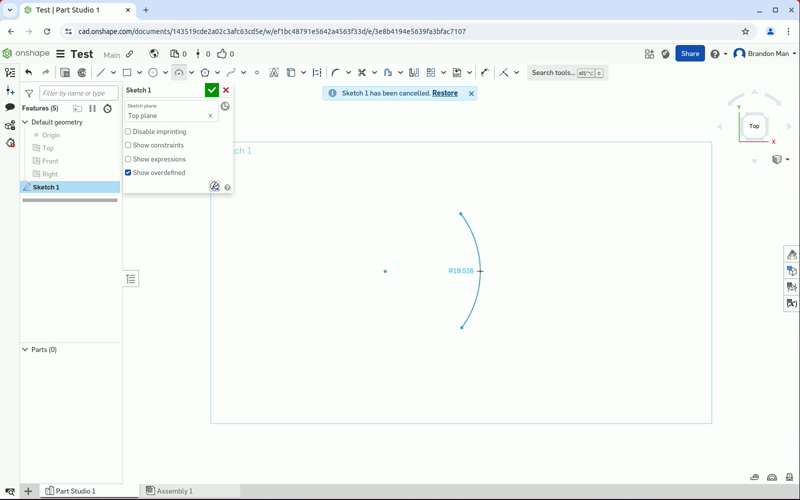
mouse_move(461, 327)
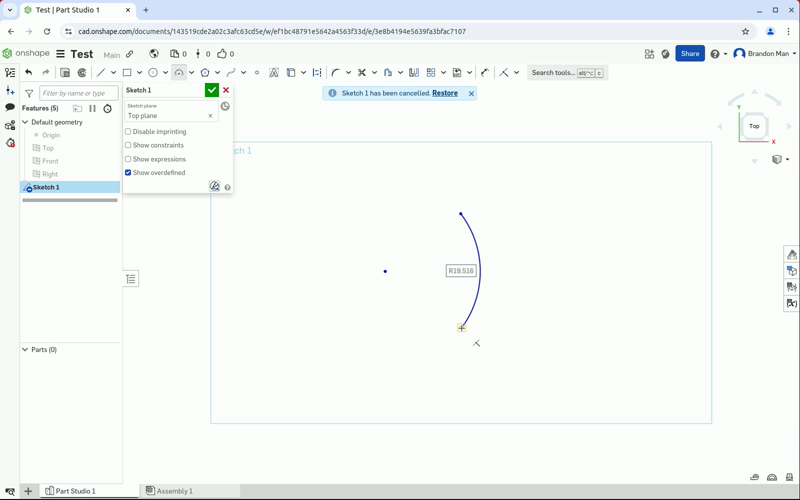
click(461, 327)
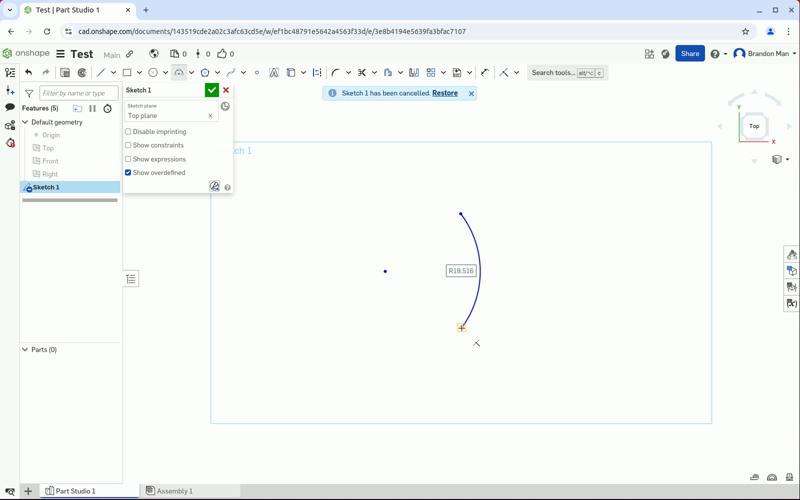
key_down(shift)
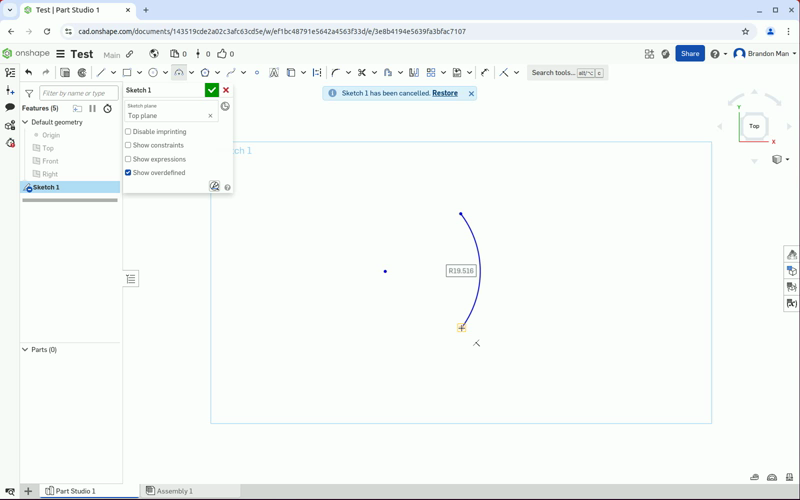
mouse_move(468, 331)
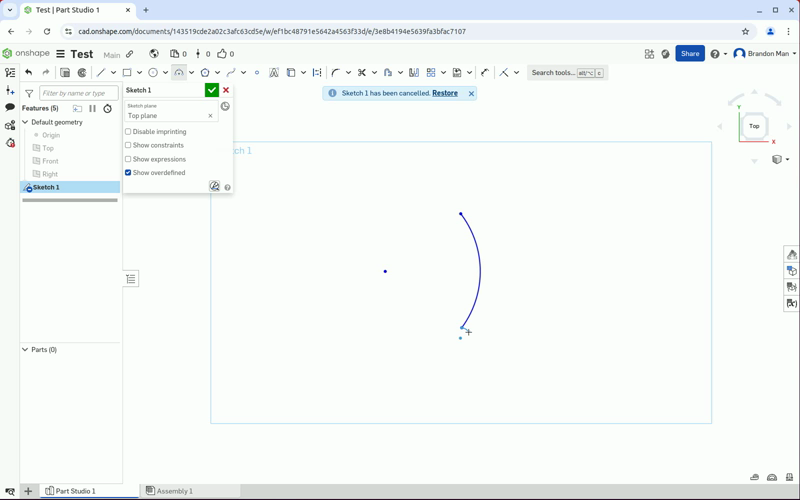
click(468, 331)
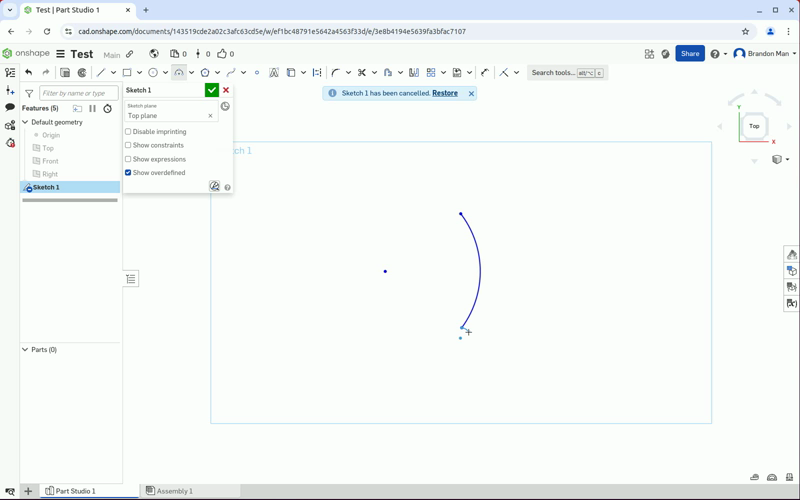
mouse_move(462, 334)
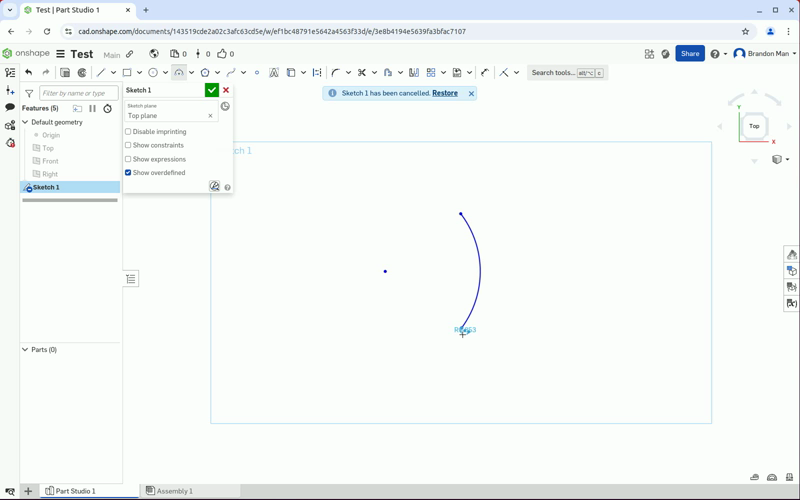
click(462, 334)
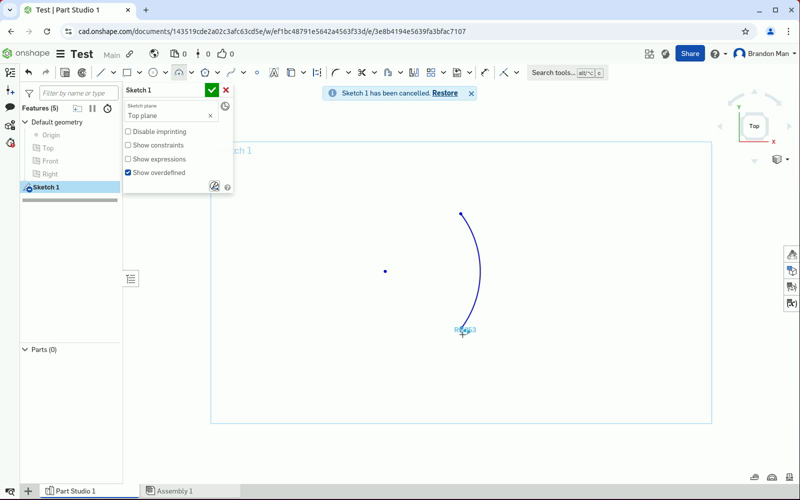
key_up(shift)
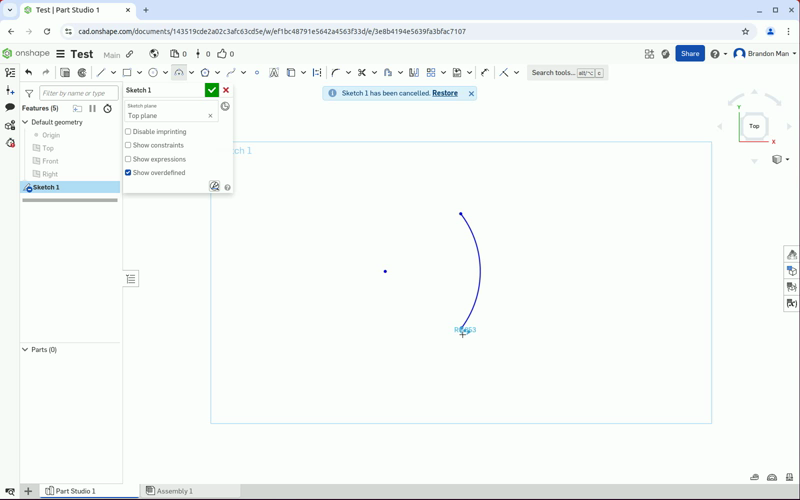
mouse_move(468, 331)
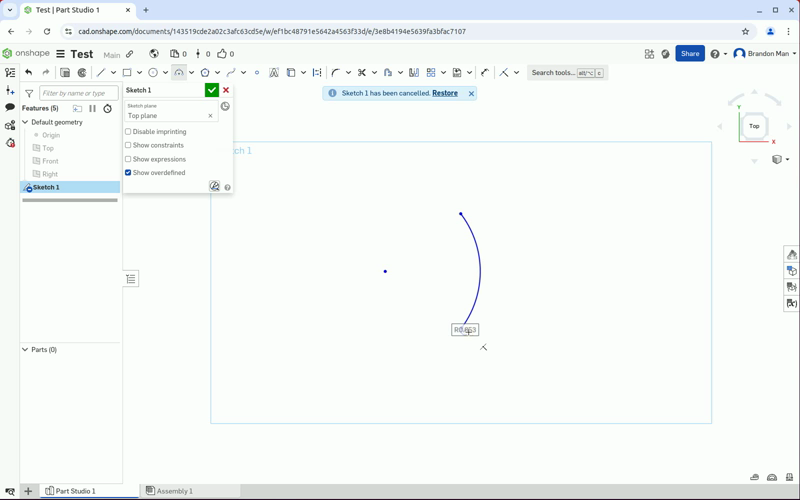
scroll(6)
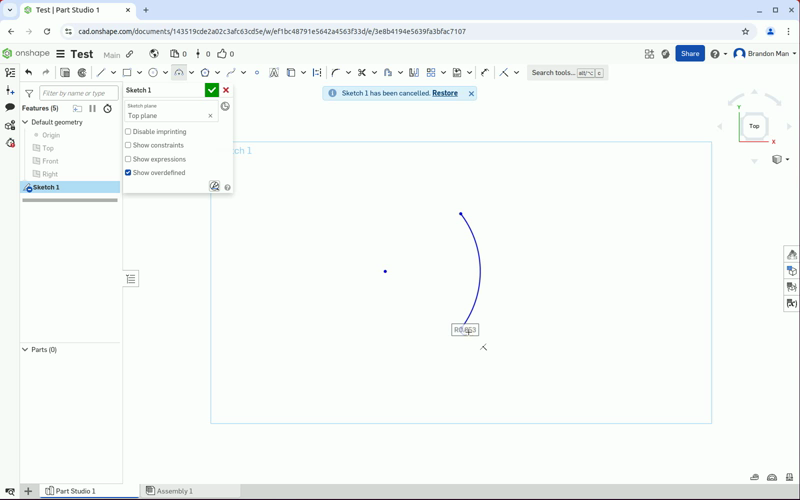
scroll(6)
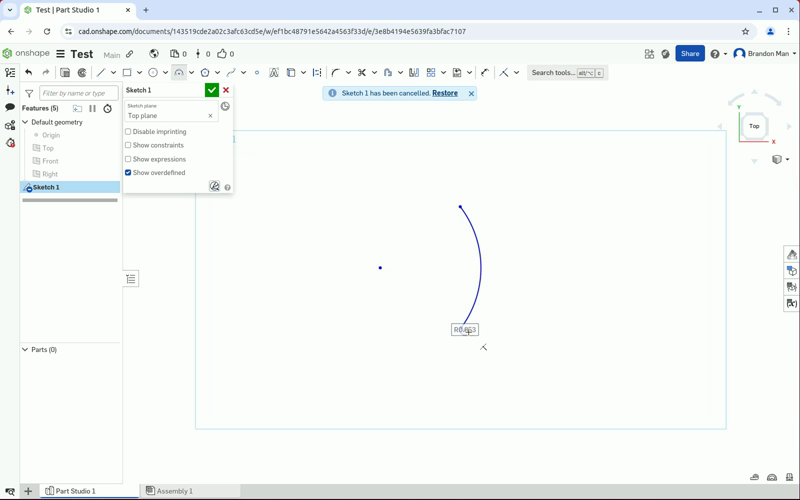
scroll(6)
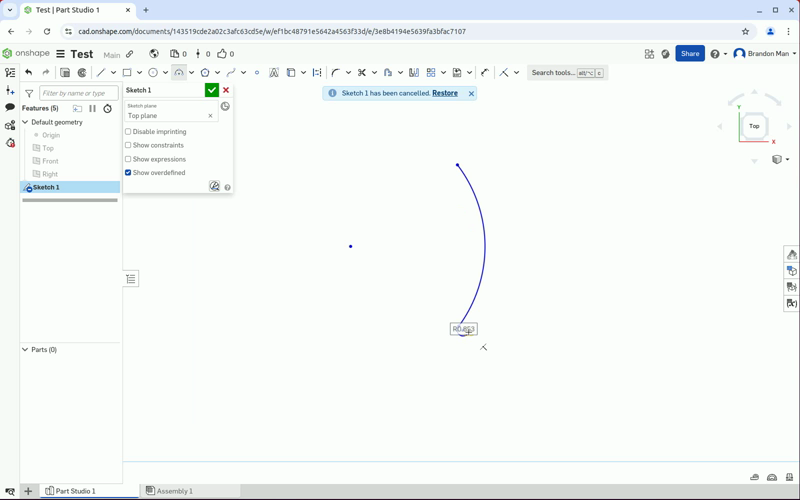
scroll(6)
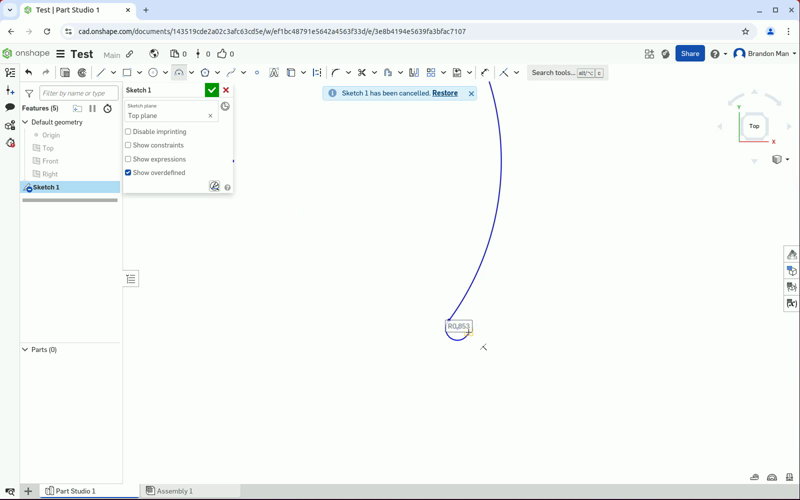
scroll(6)
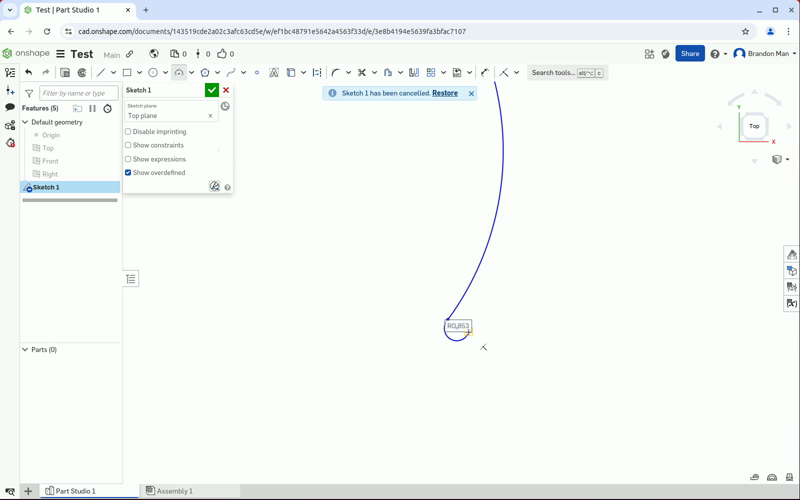
scroll(6)
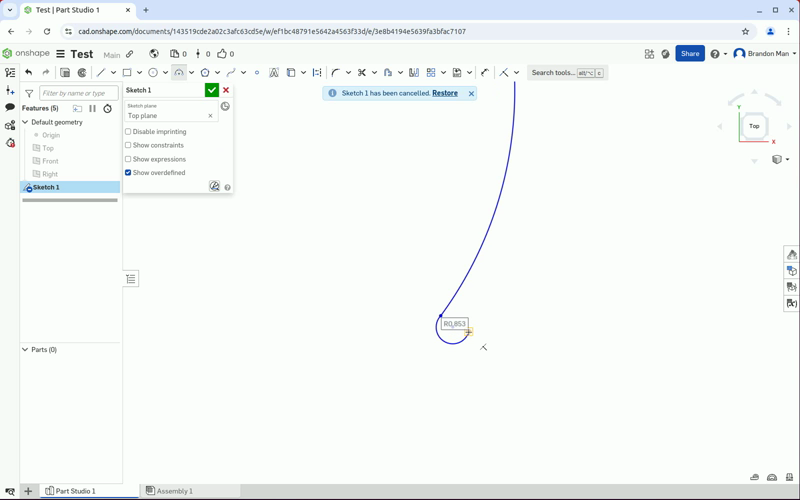
scroll(6)
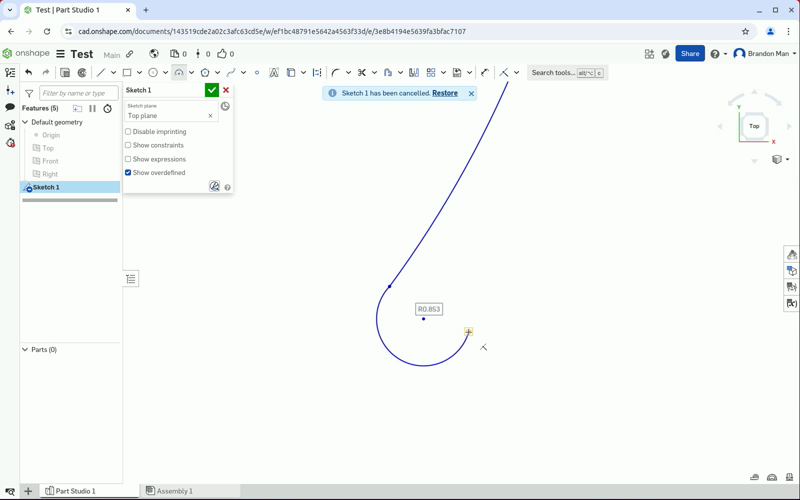
click(468, 331)
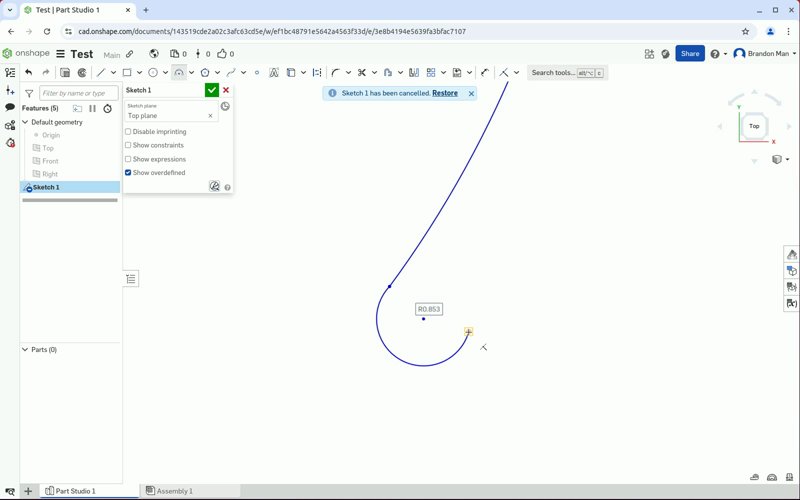
scroll(-6)
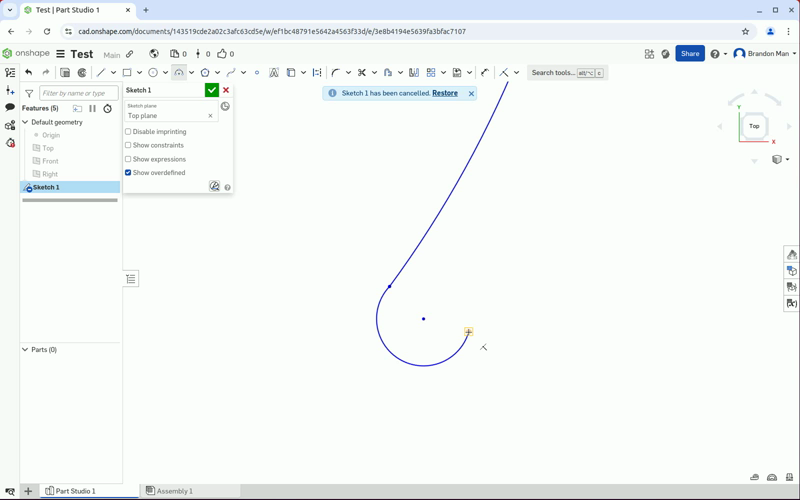
scroll(-6)
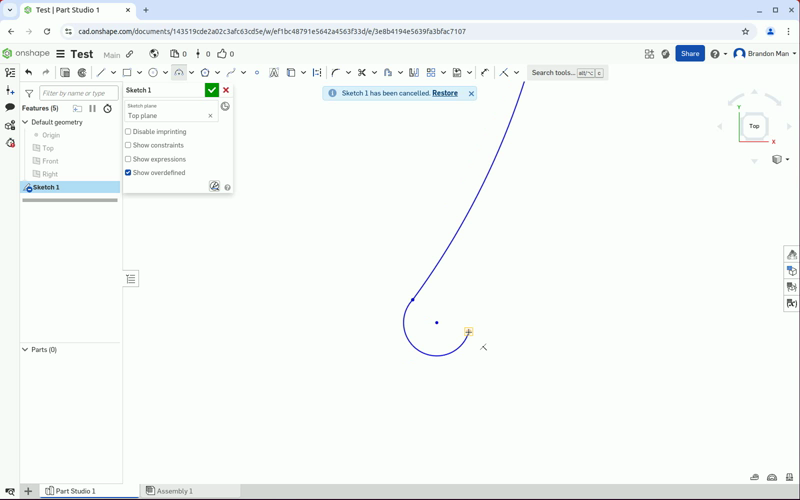
scroll(-6)
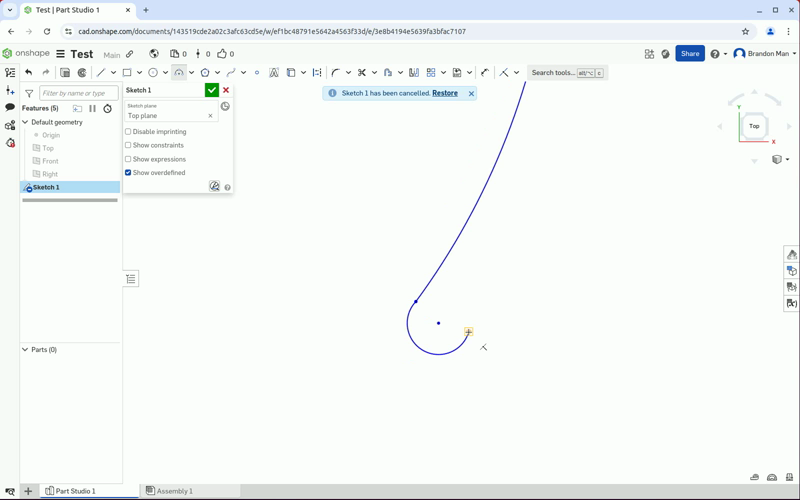
scroll(-6)
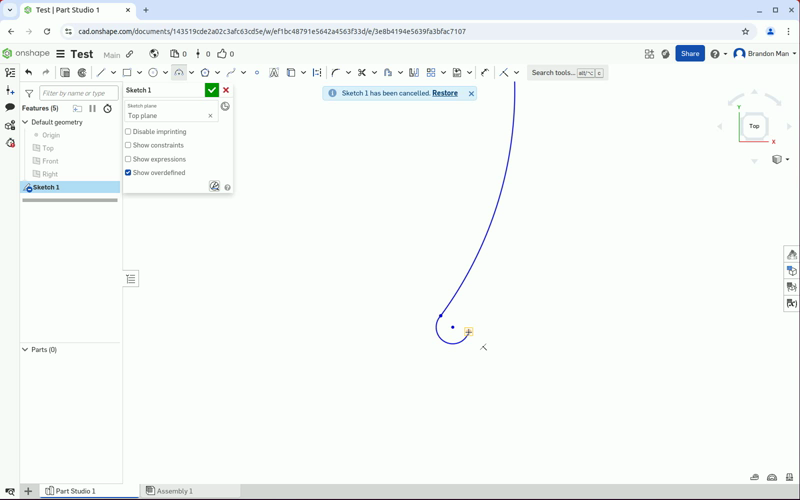
scroll(-6)
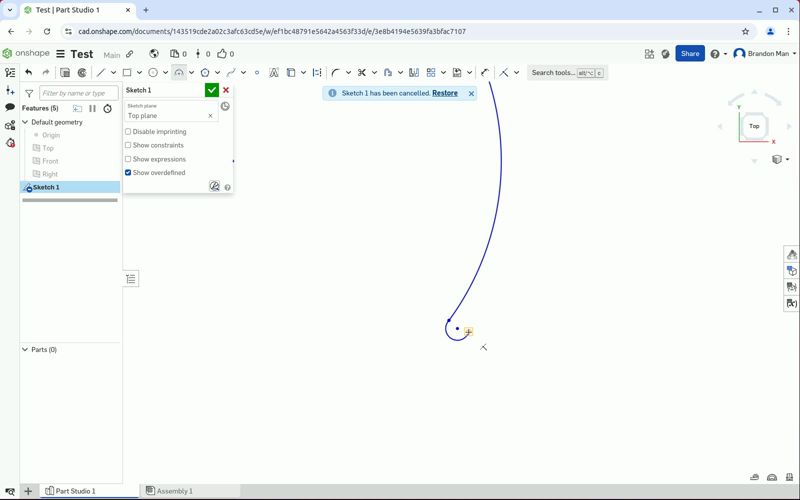
scroll(-6)
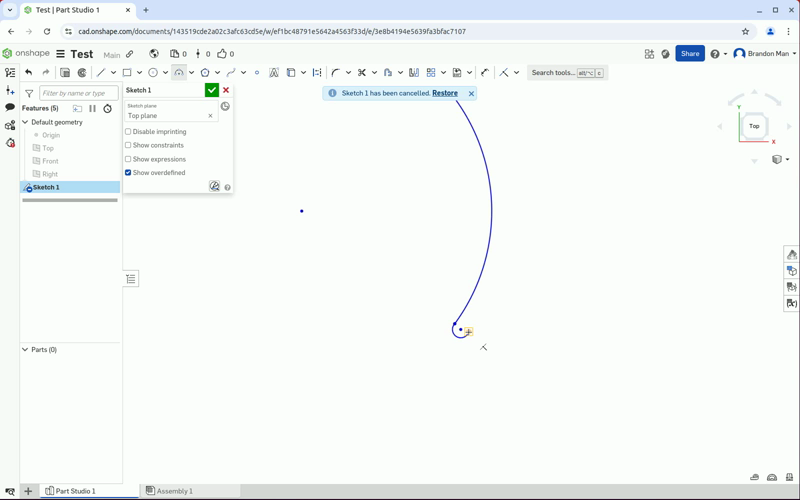
scroll(-6)
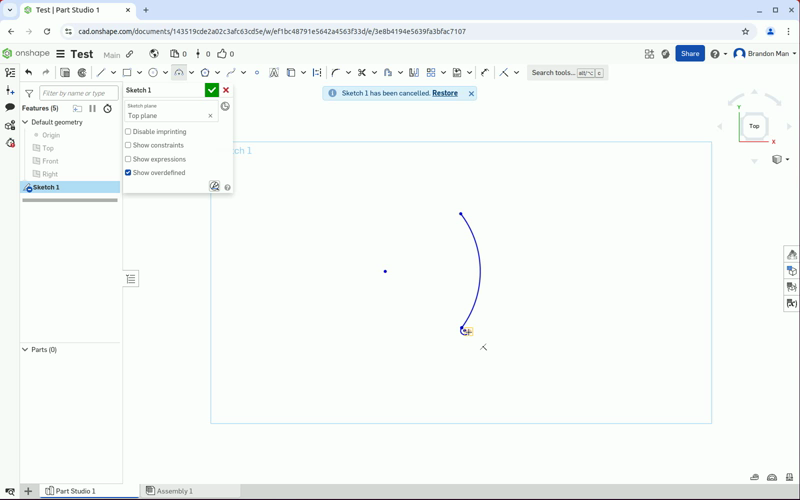
key_down(shift)
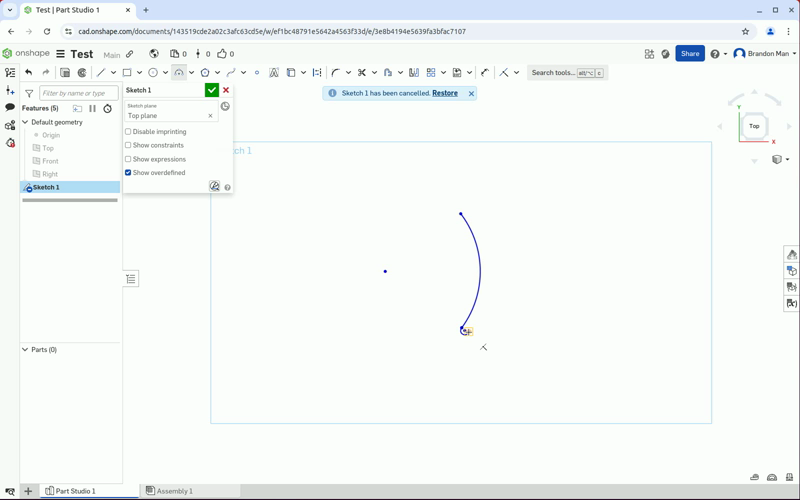
mouse_move(467, 208)
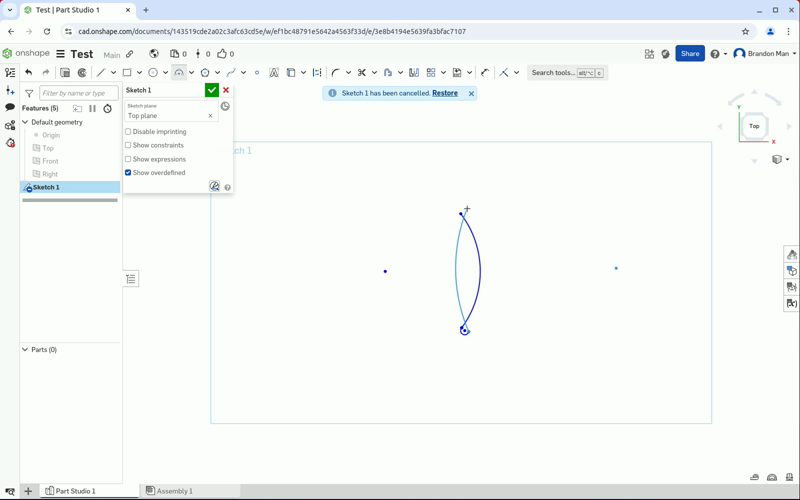
click(467, 208)
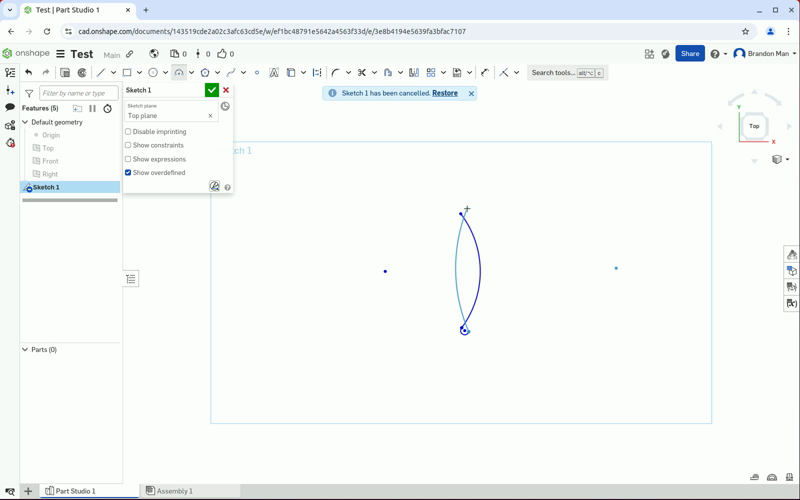
mouse_move(487, 270)
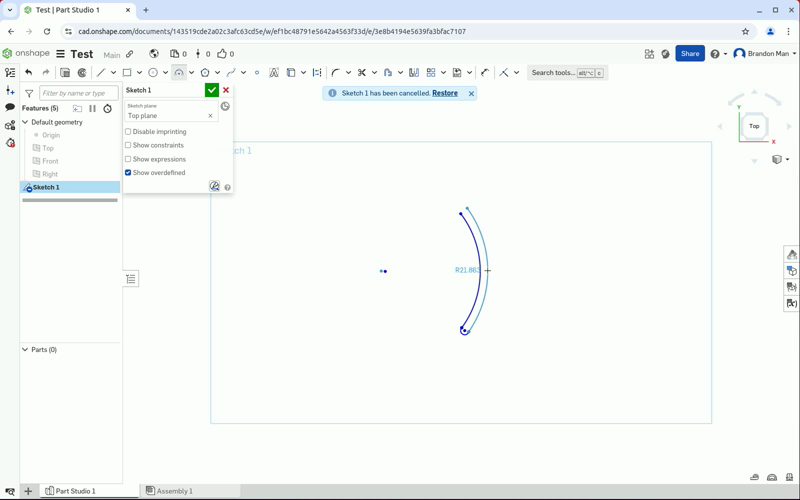
click(487, 270)
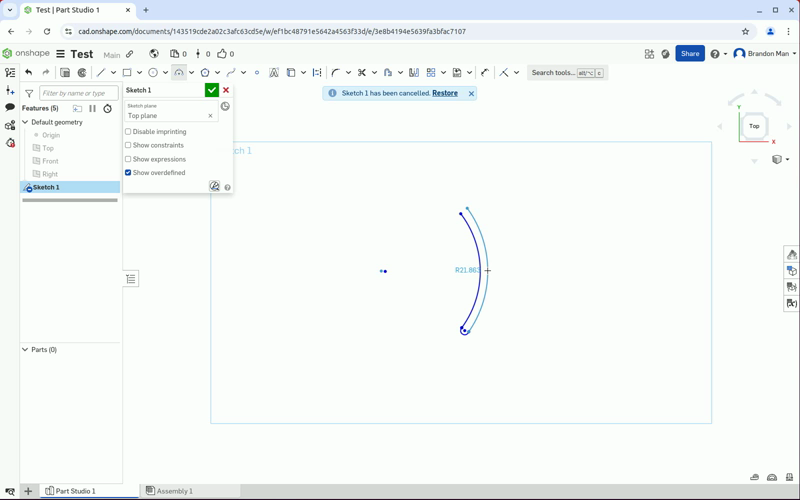
key_up(shift)
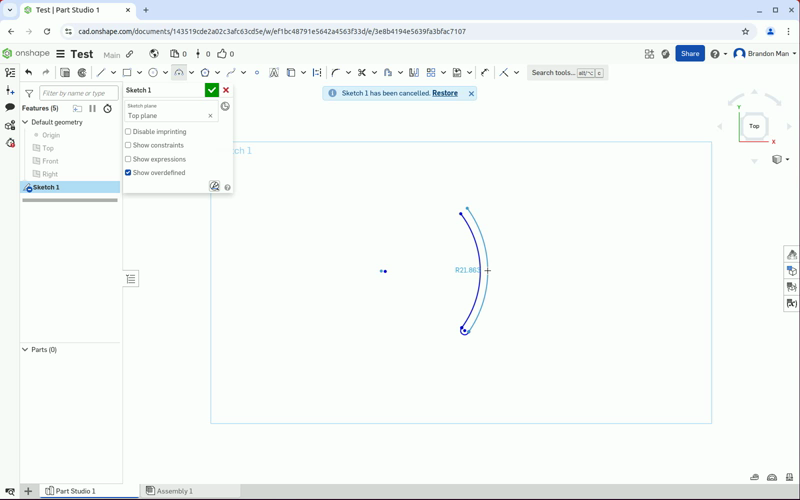
mouse_move(467, 208)
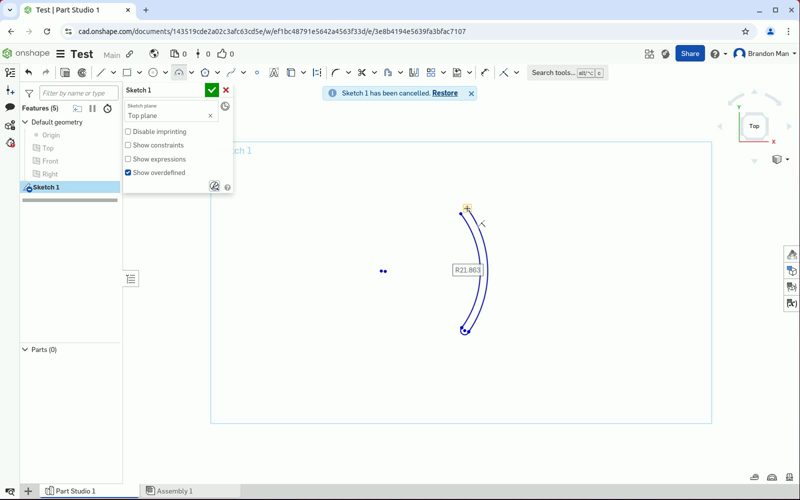
click(467, 208)
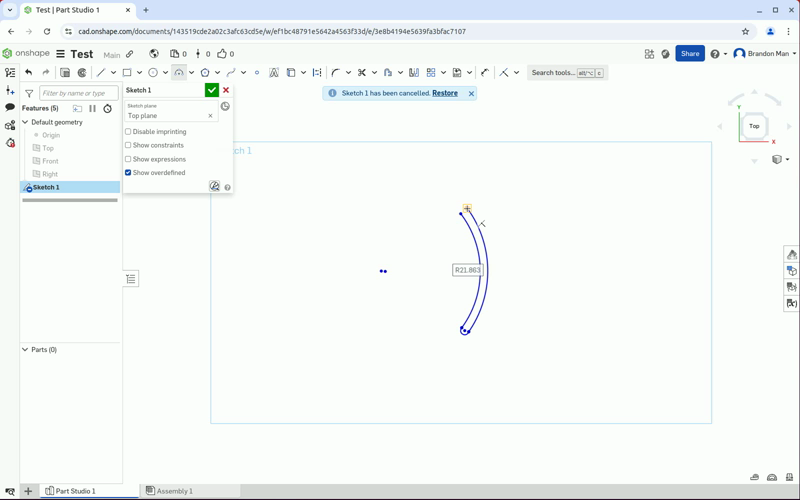
mouse_move(460, 213)
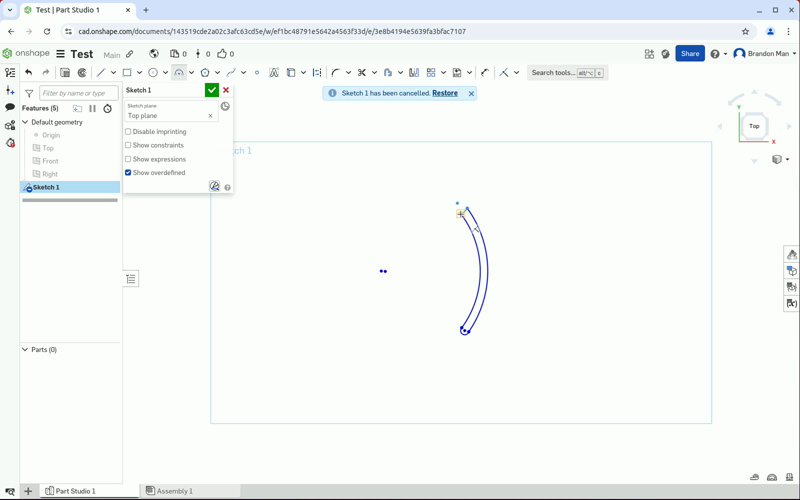
click(460, 213)
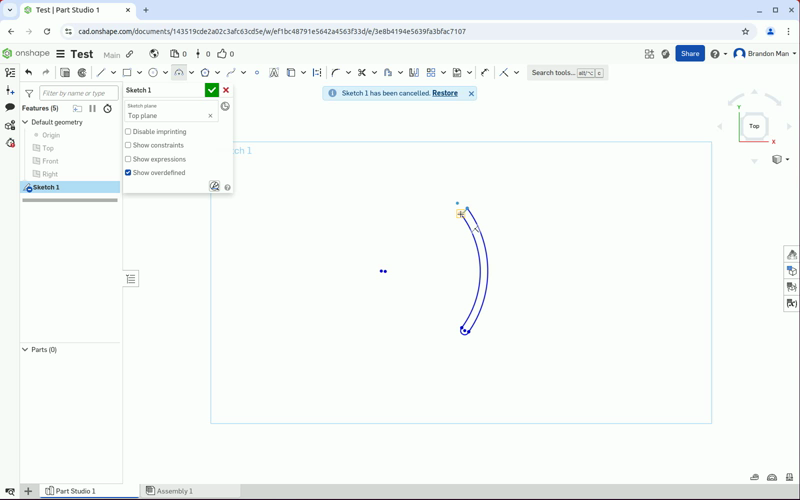
key_down(shift)
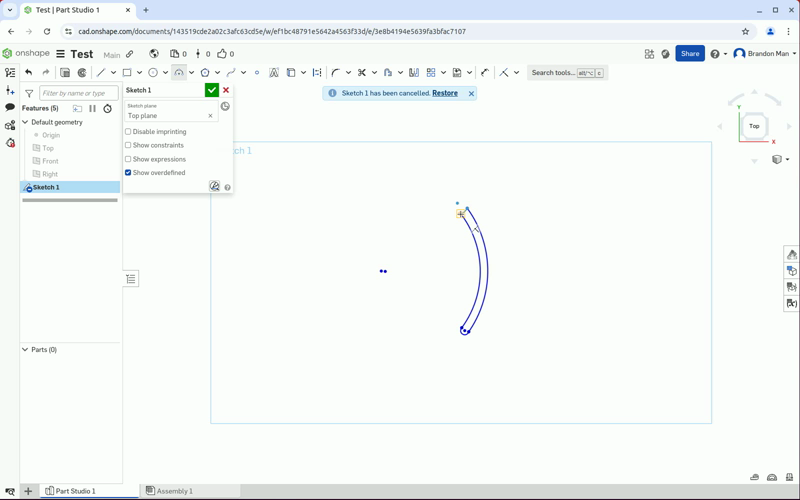
mouse_move(461, 207)
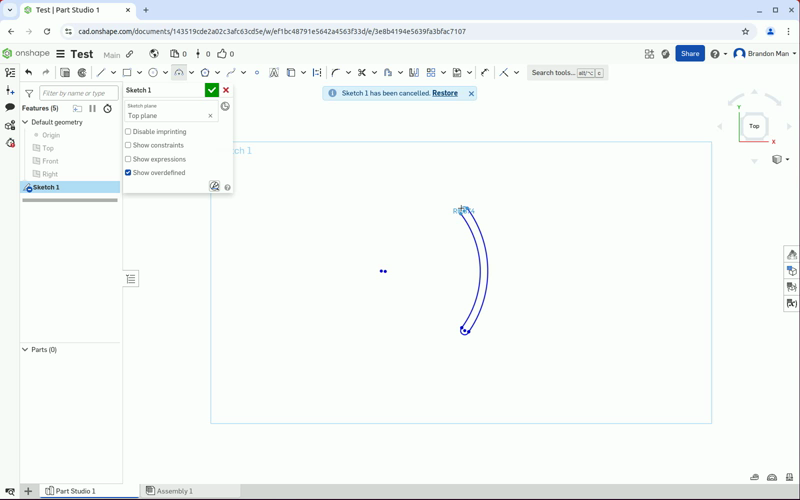
click(461, 207)
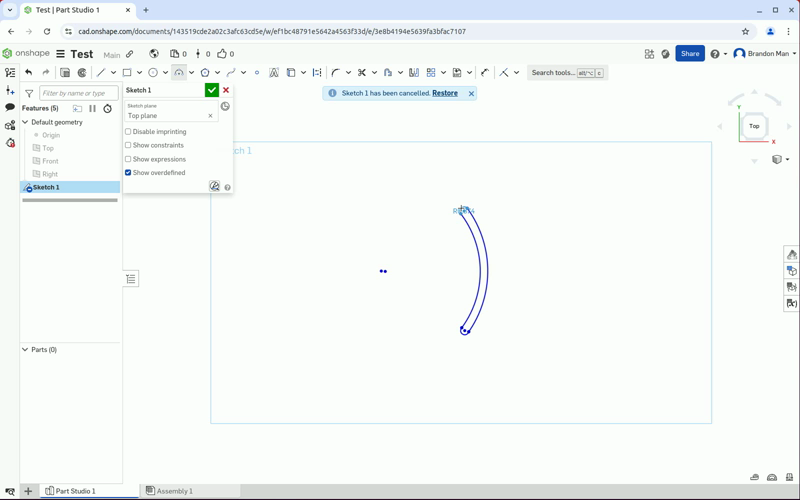
key_up(shift)
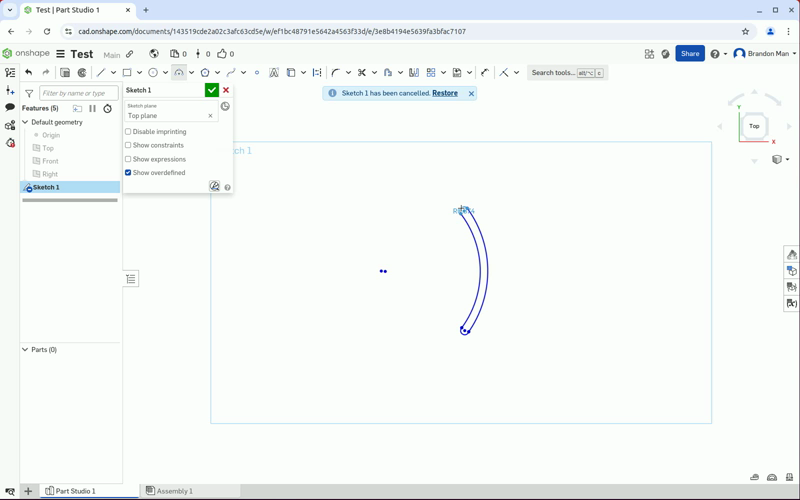
key(esc)
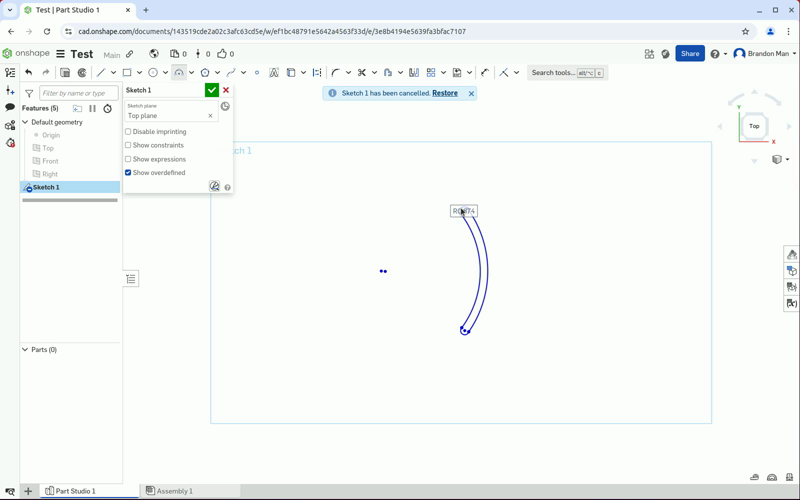
mouse_move(461, 212)
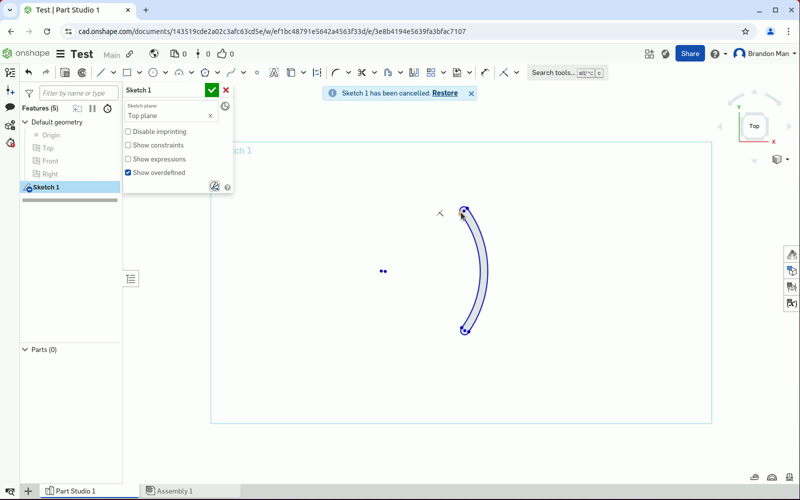
scroll(6)
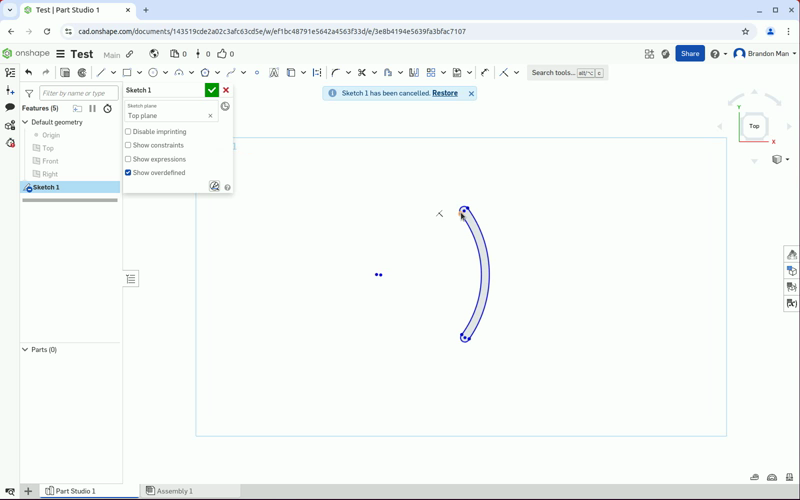
scroll(6)
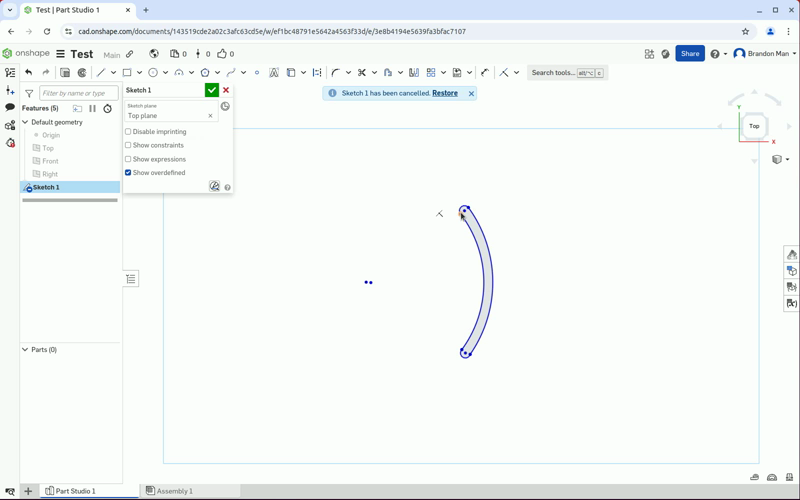
scroll(6)
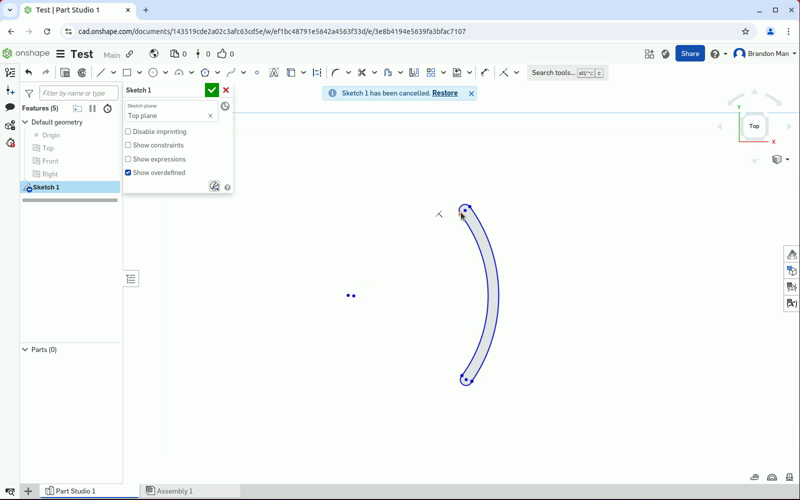
scroll(6)
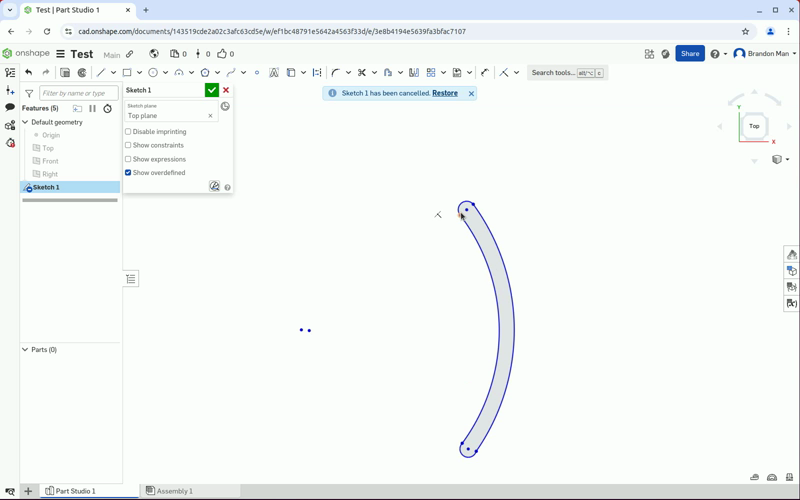
scroll(6)
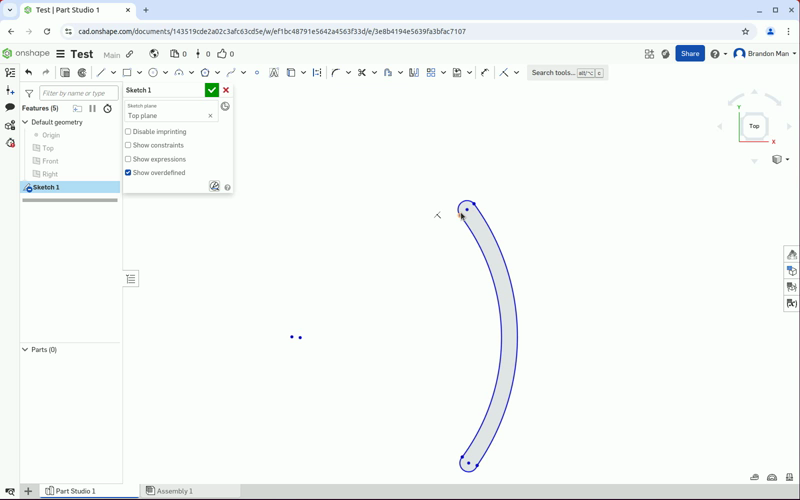
scroll(6)
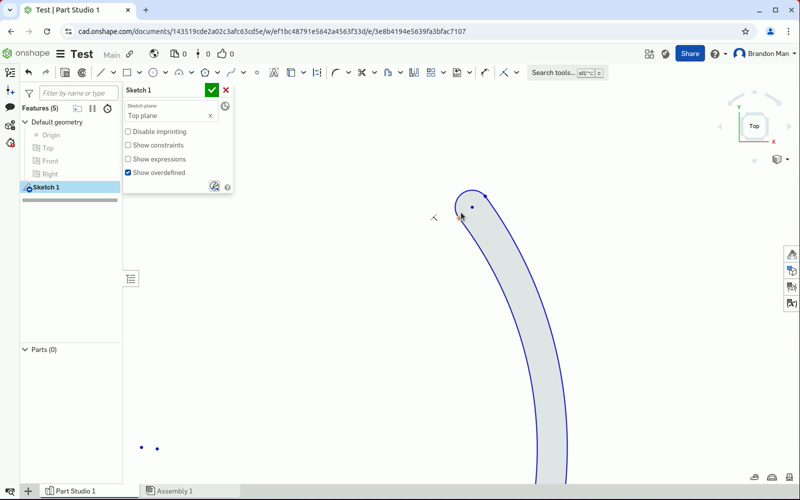
scroll(6)
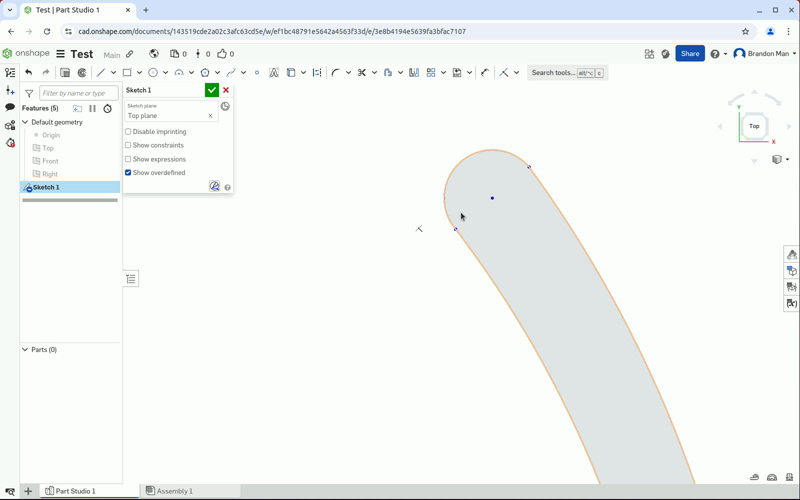
click(461, 212)
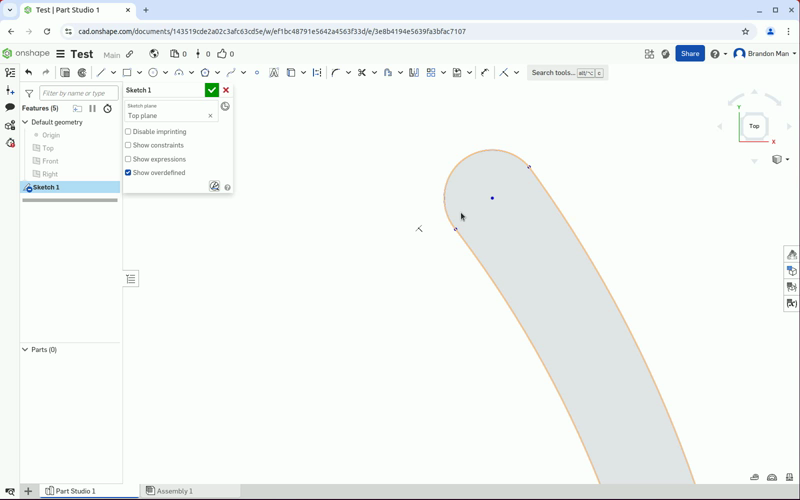
scroll(-6)
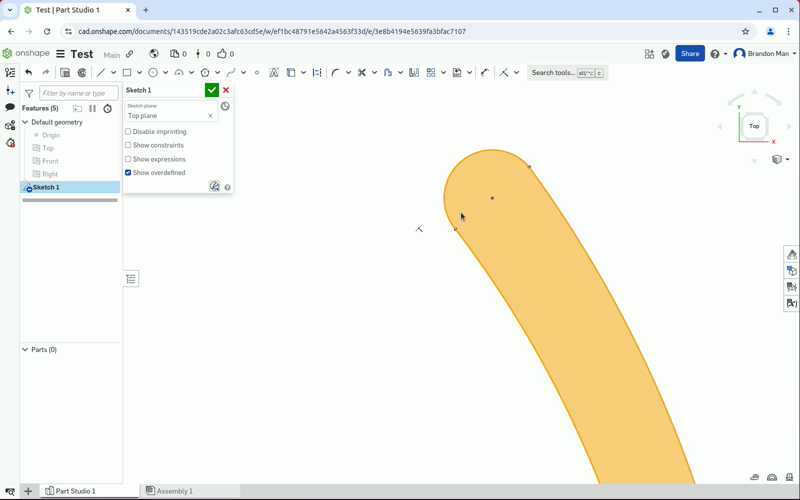
scroll(-6)
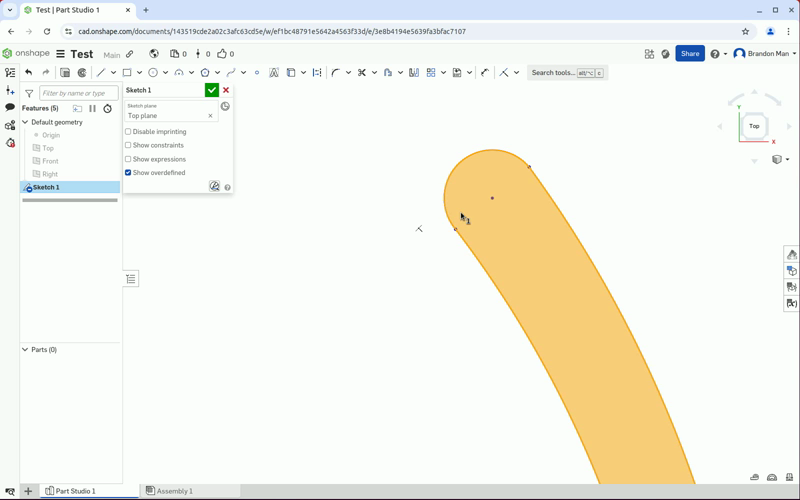
scroll(-6)
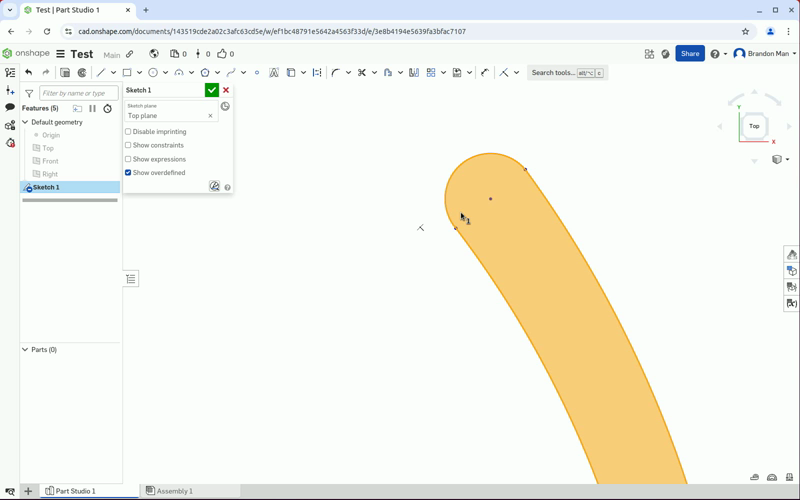
scroll(-6)
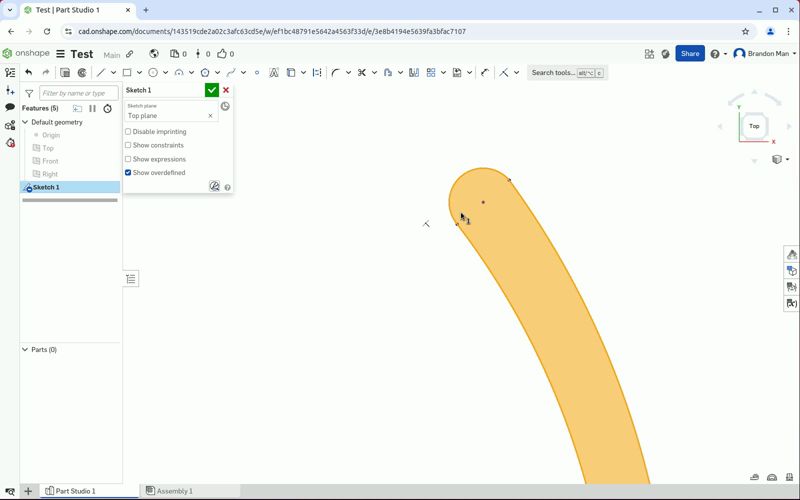
scroll(-6)
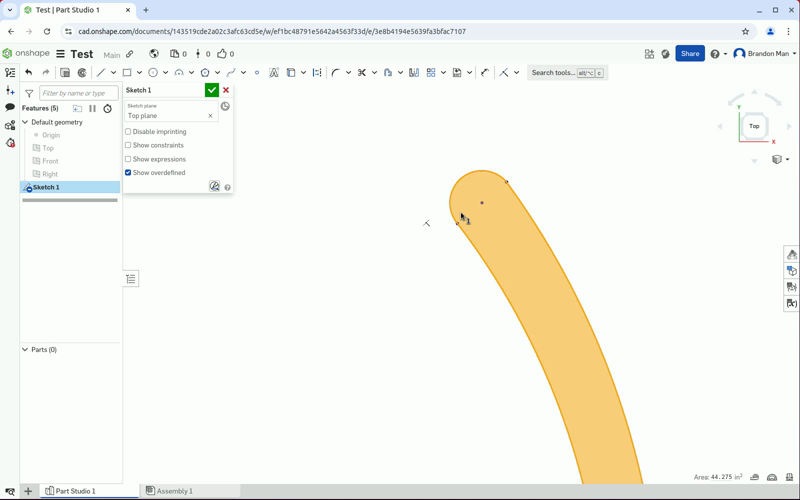
scroll(-6)
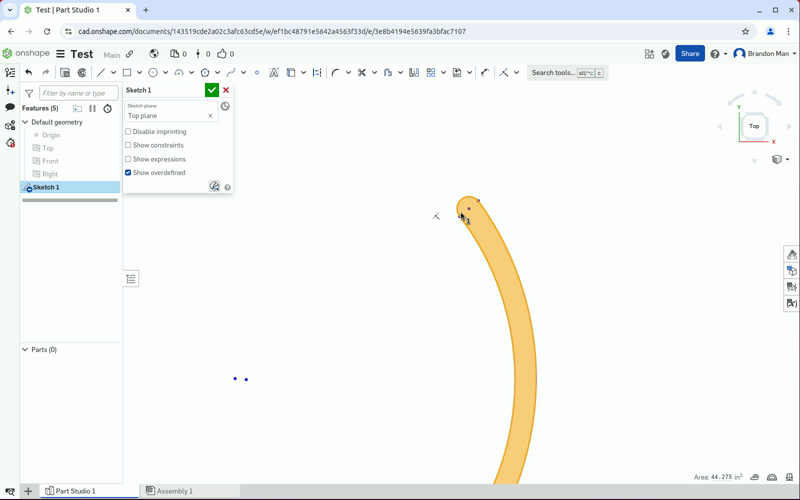
scroll(-6)
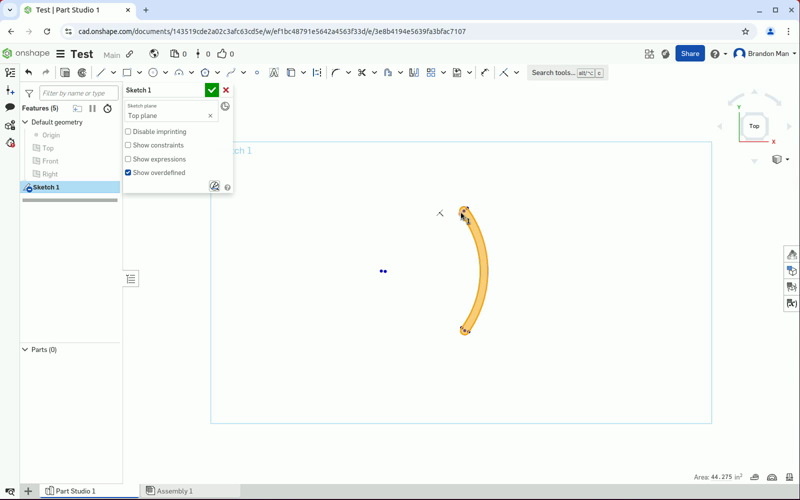
mouse_move(73, 352)
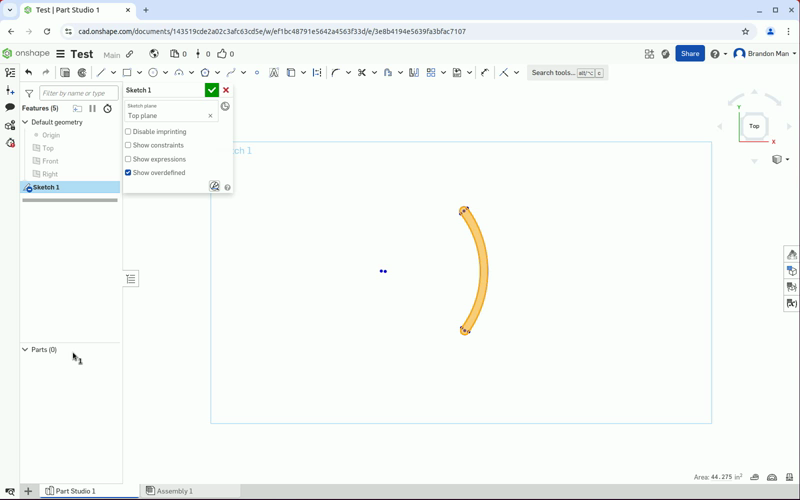
key(shift+y)
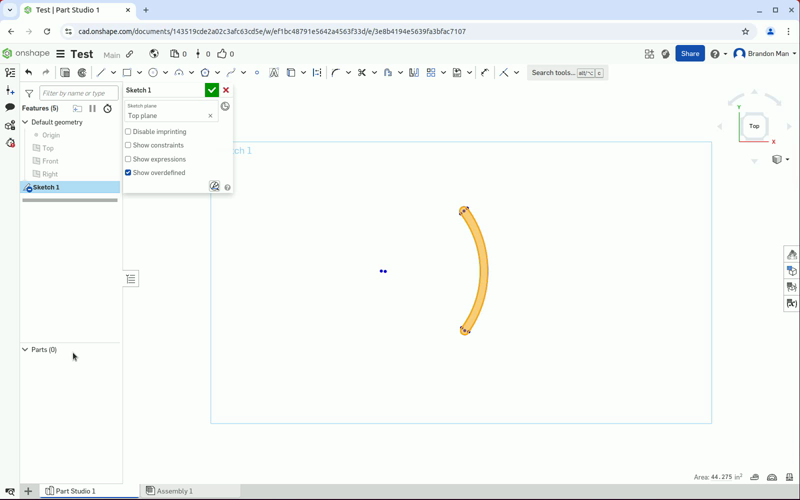
key(shift+e)
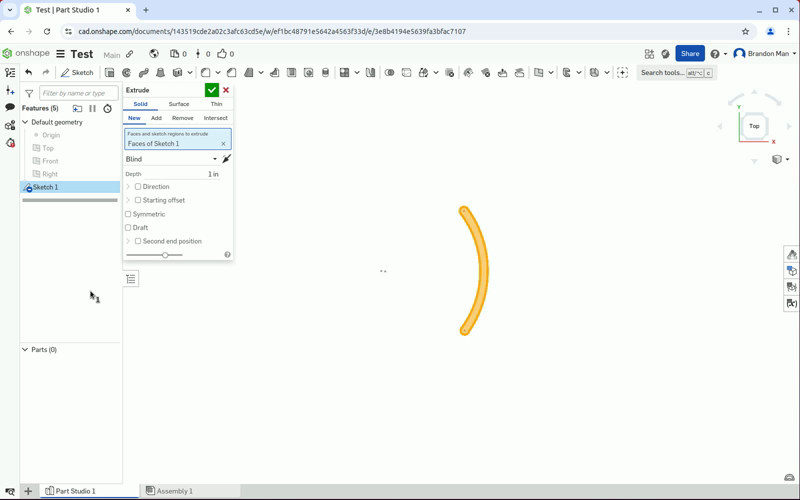
mouse_move(143, 106)
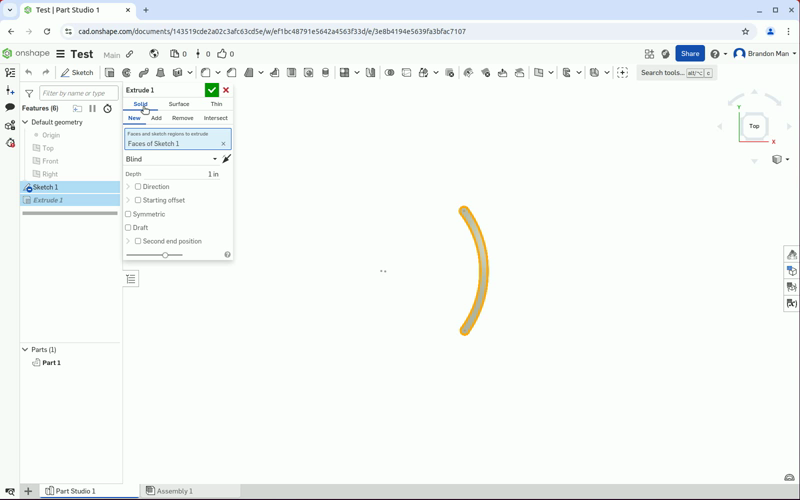
click(143, 106)
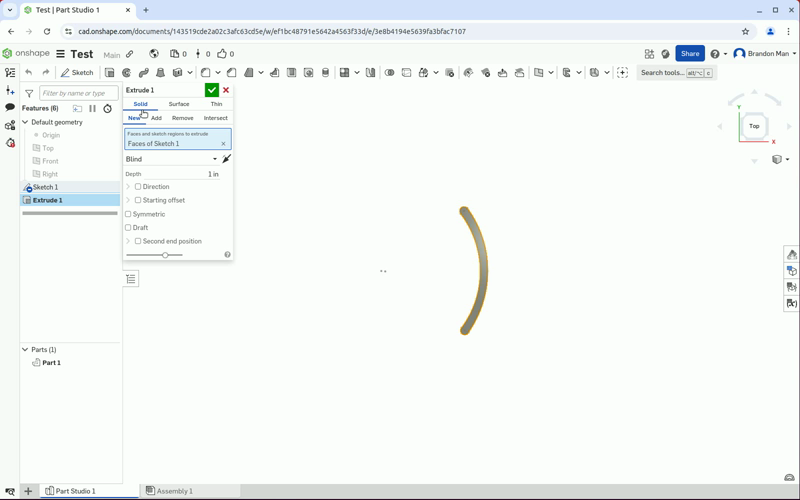
mouse_move(137, 120)
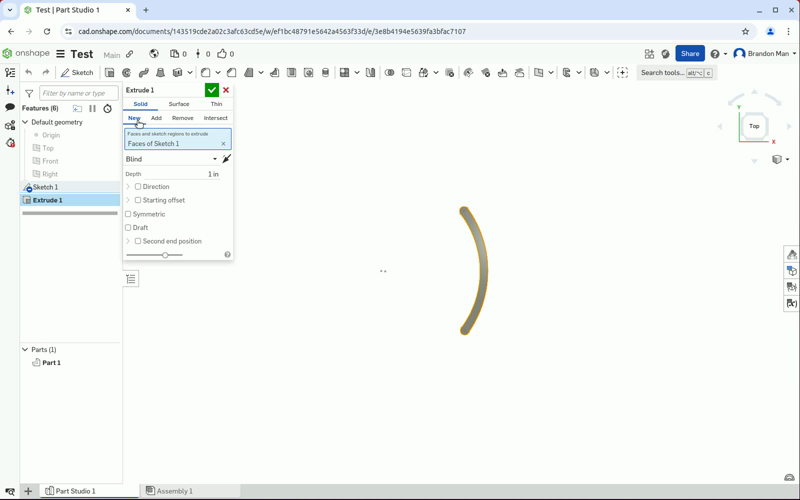
click(137, 120)
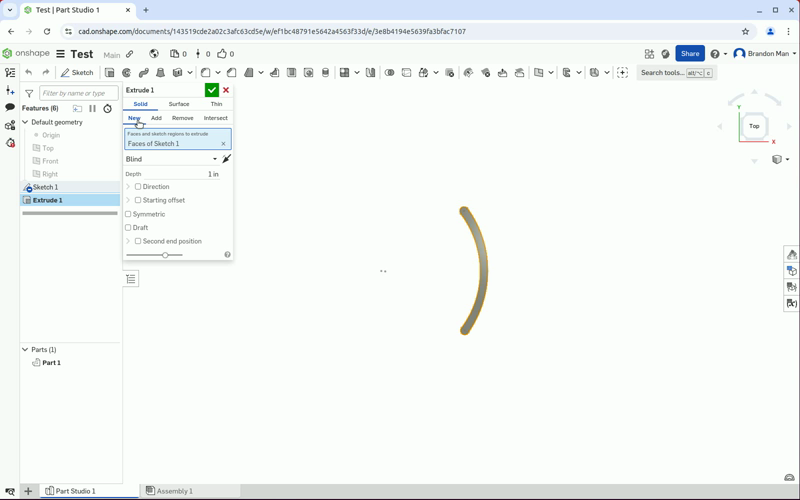
key(tab, 4)
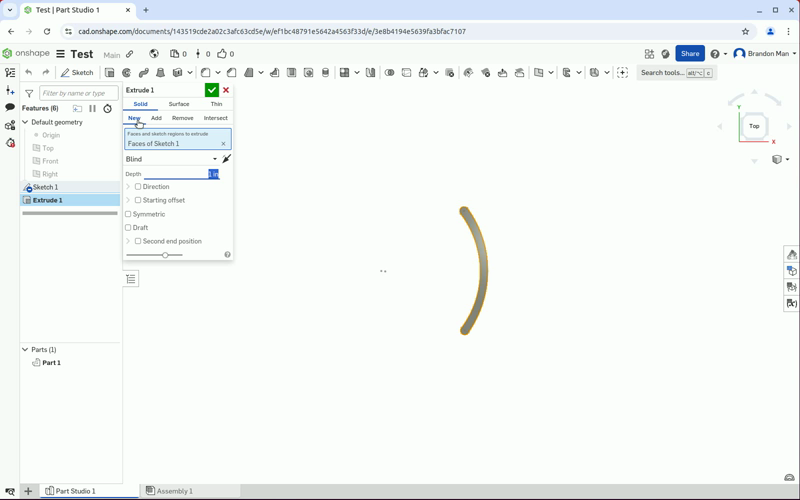
text(-2.648)
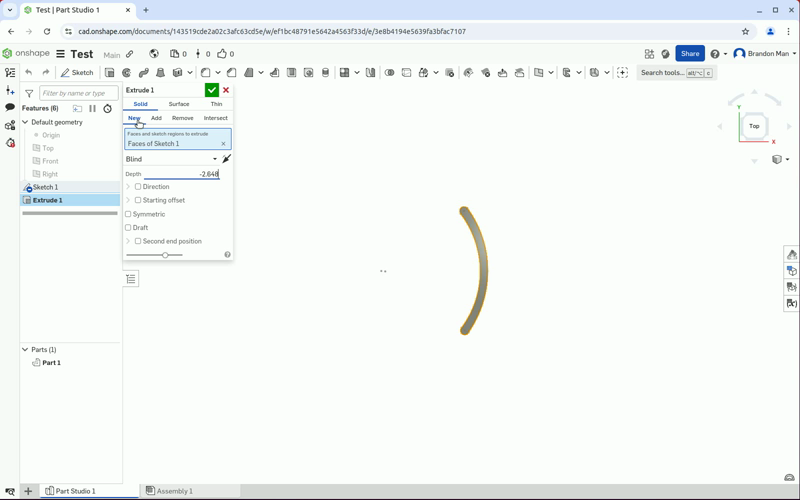
key(enter)
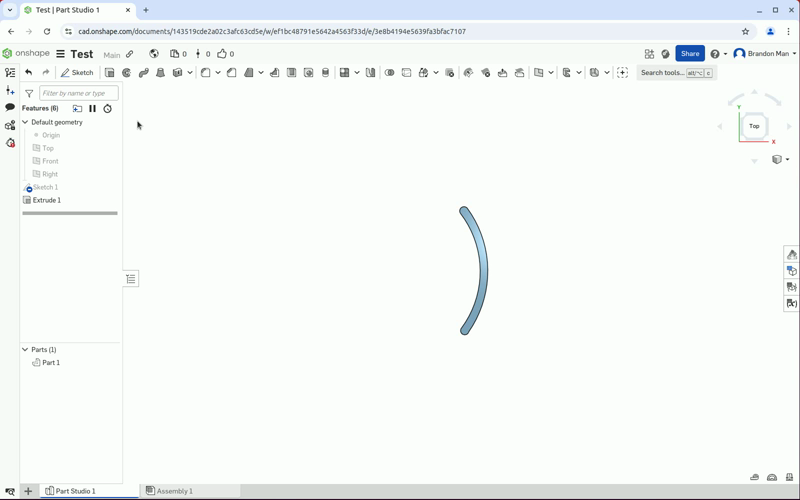
key(shift+h)
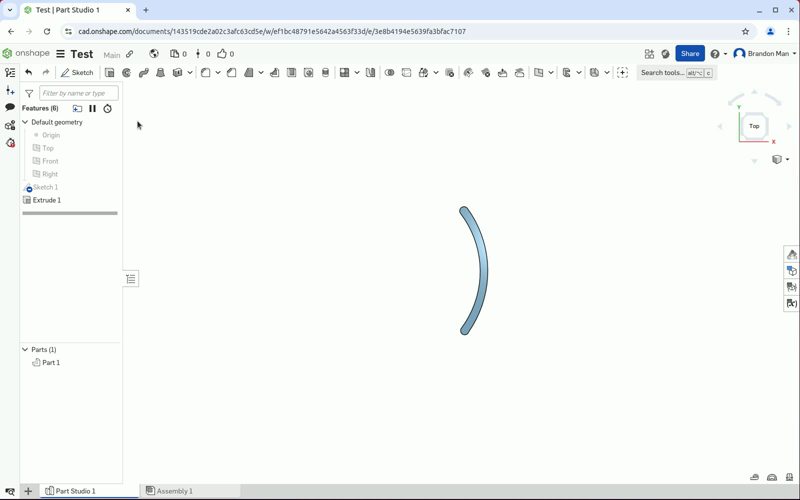
key(shift+h)
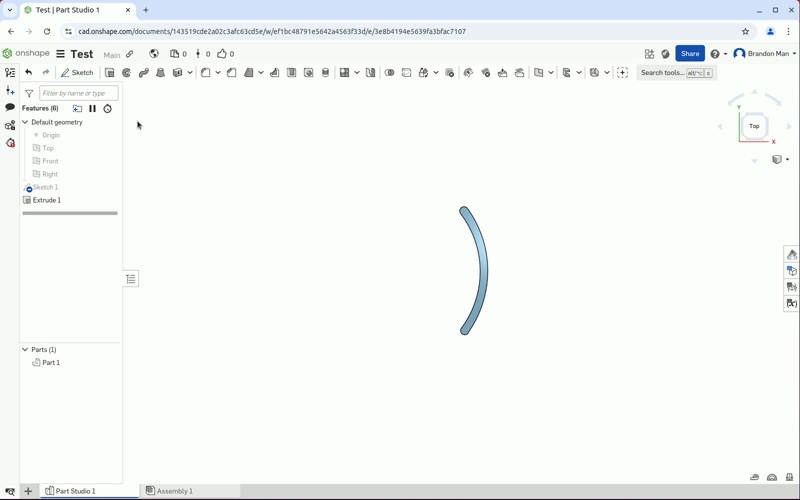
mouse_move(73, 189)
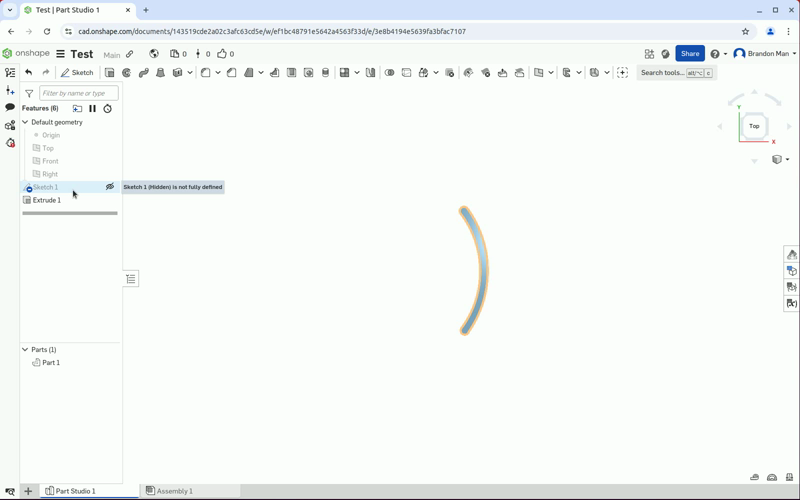
click(73, 189)
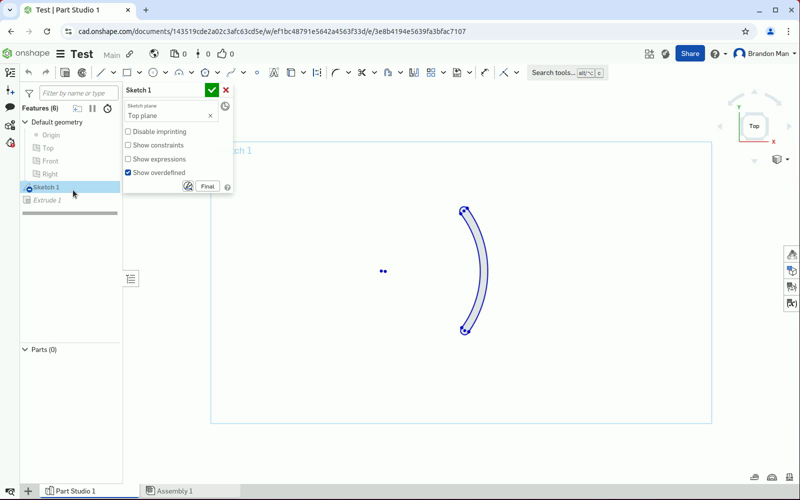
mouse_move(229, 92)
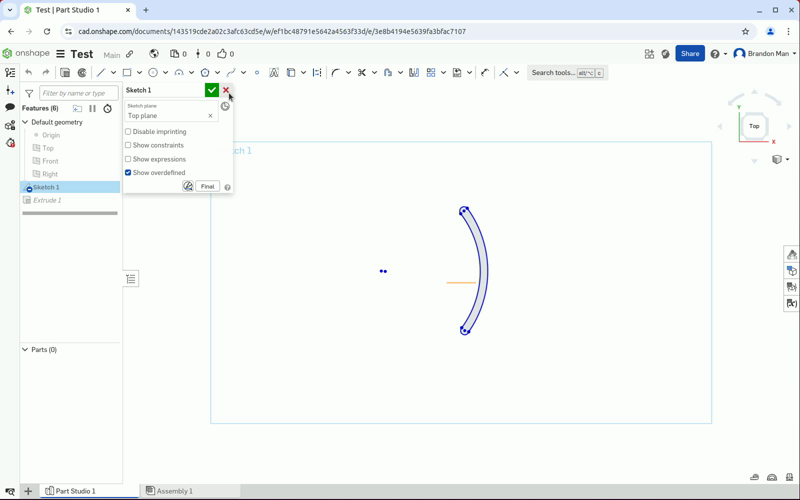
click(229, 92)
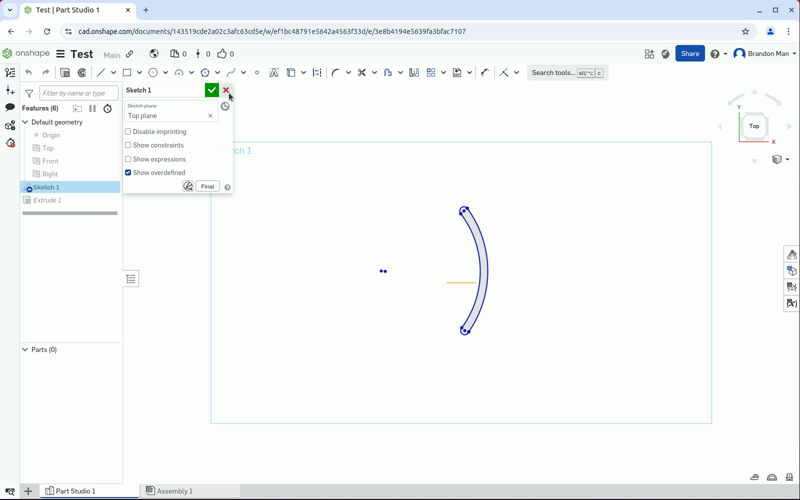
key(shift+s)
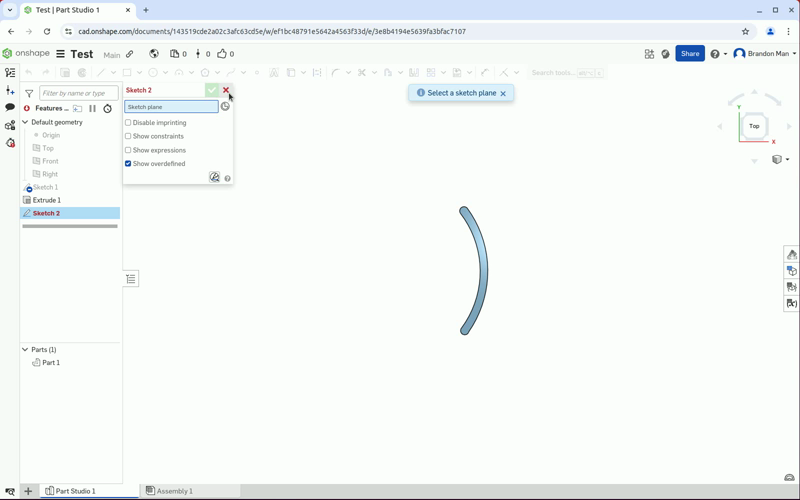
mouse_move(73, 150)
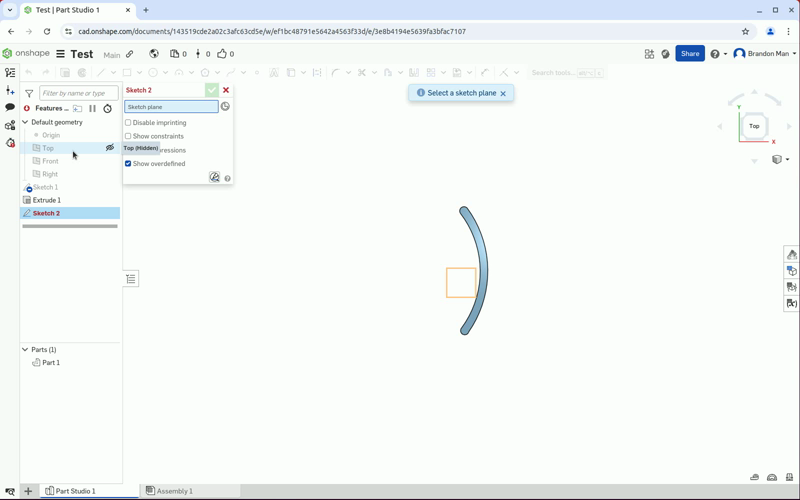
click(73, 150)
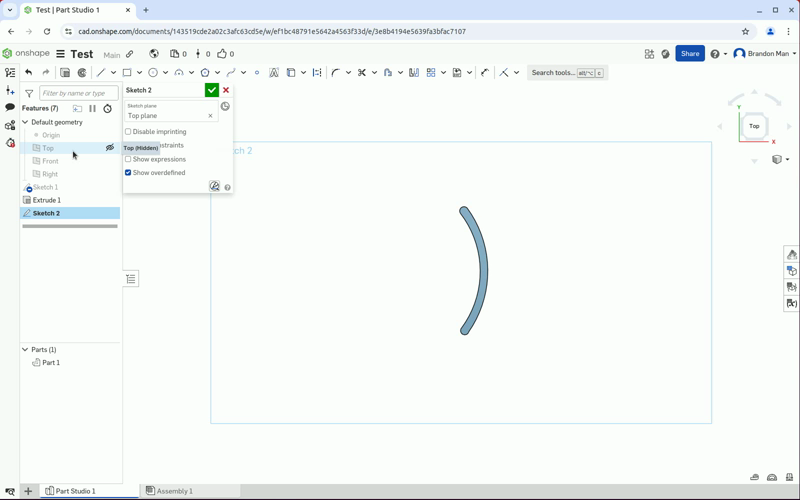
mouse_move(73, 352)
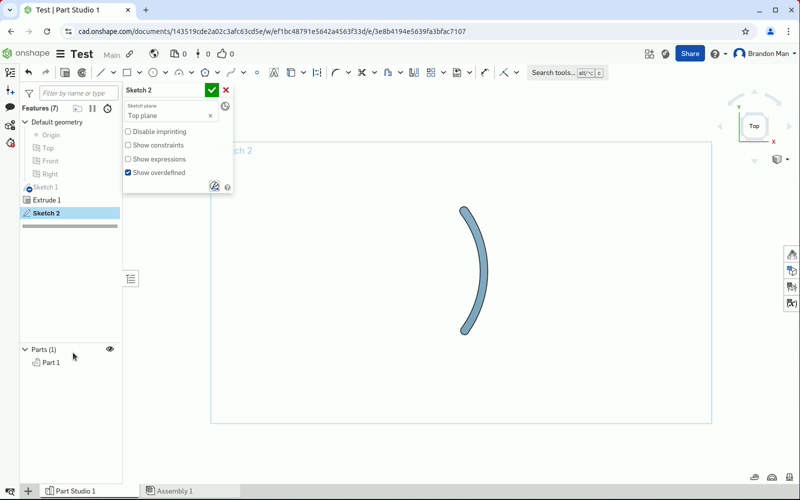
key(y)
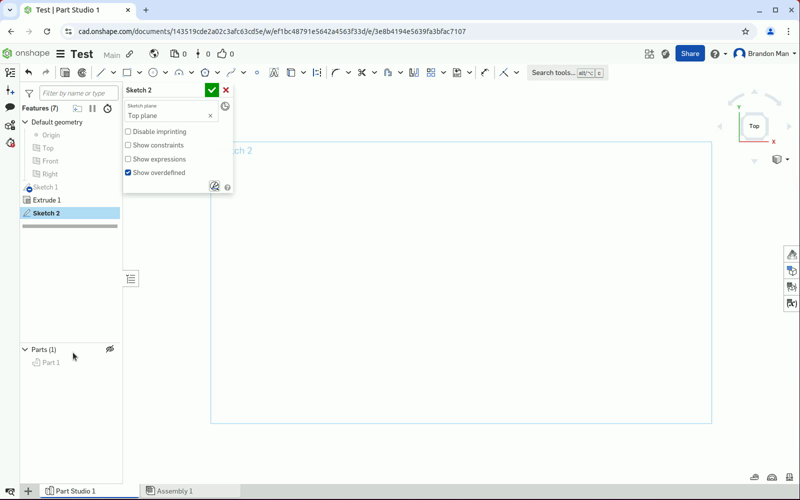
key(l)
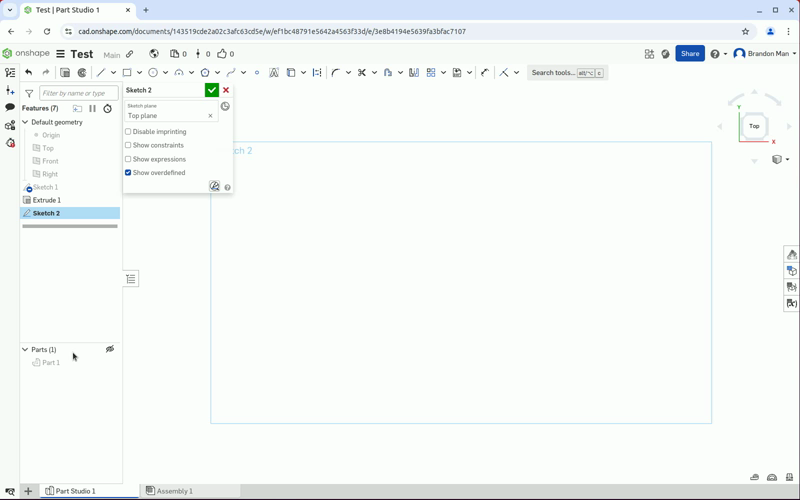
key_down(shift)
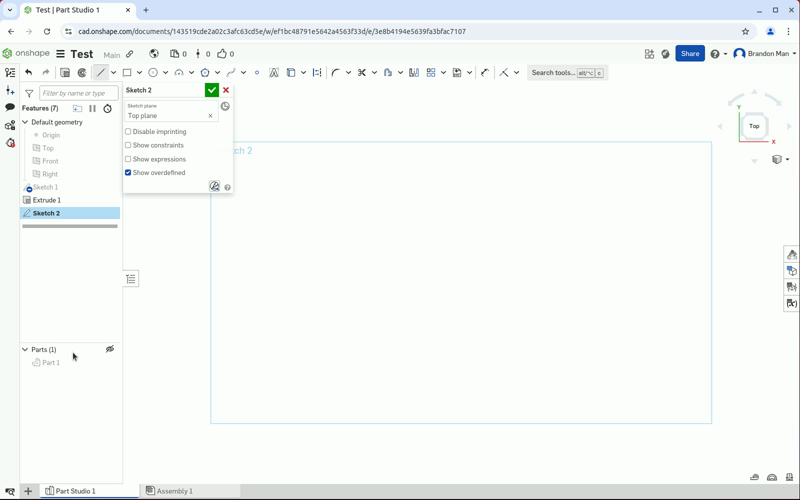
mouse_move(348, 294)
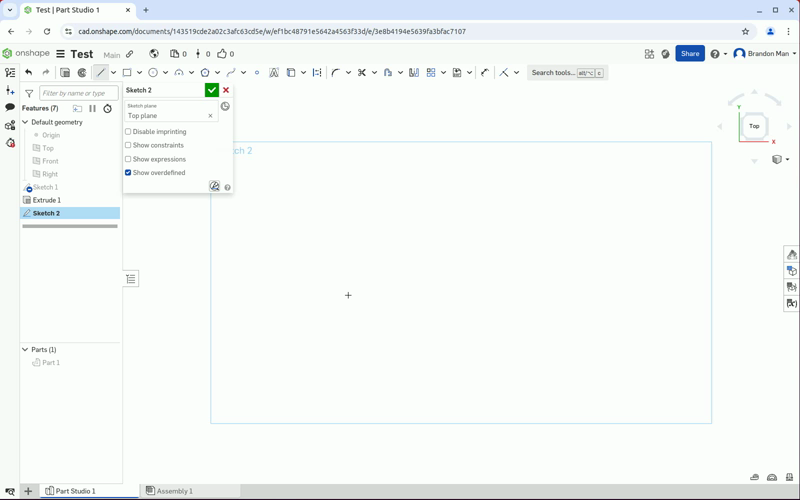
click(348, 294)
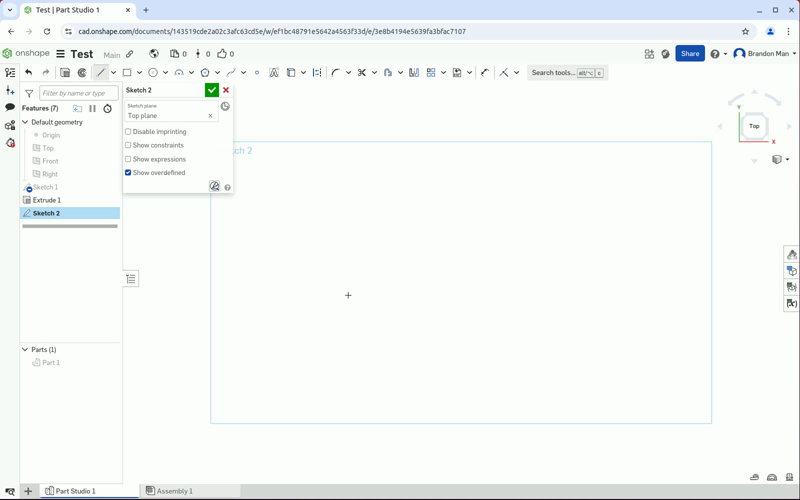
key_up(shift)
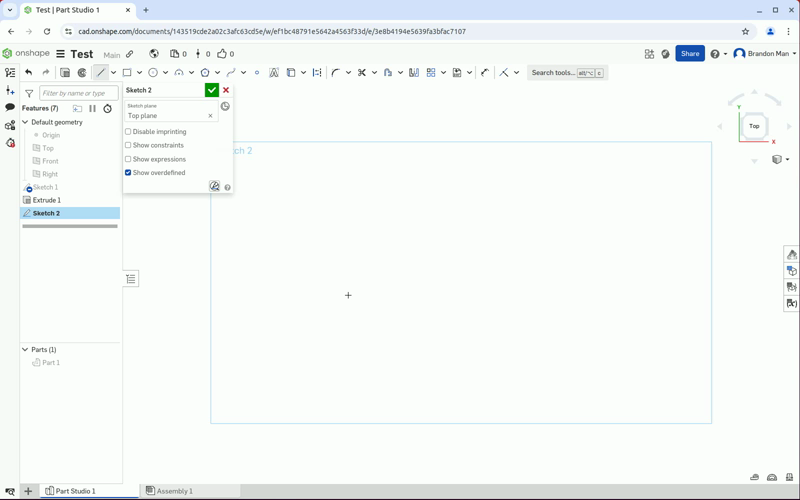
key_down(shift)
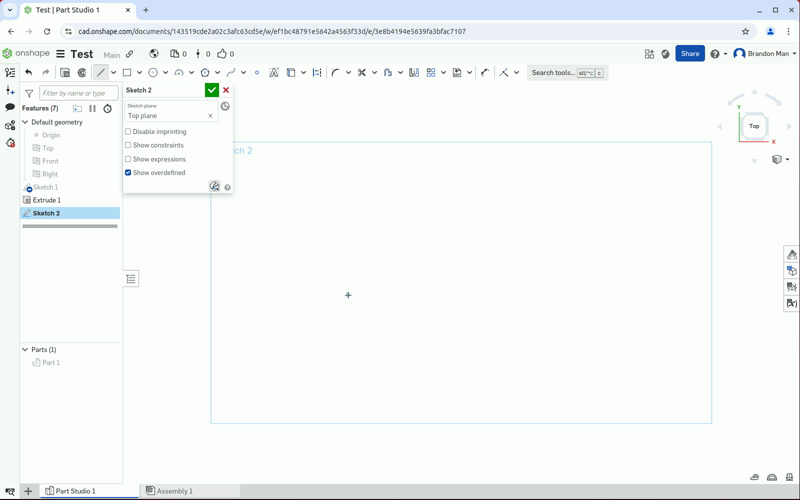
mouse_move(482, 294)
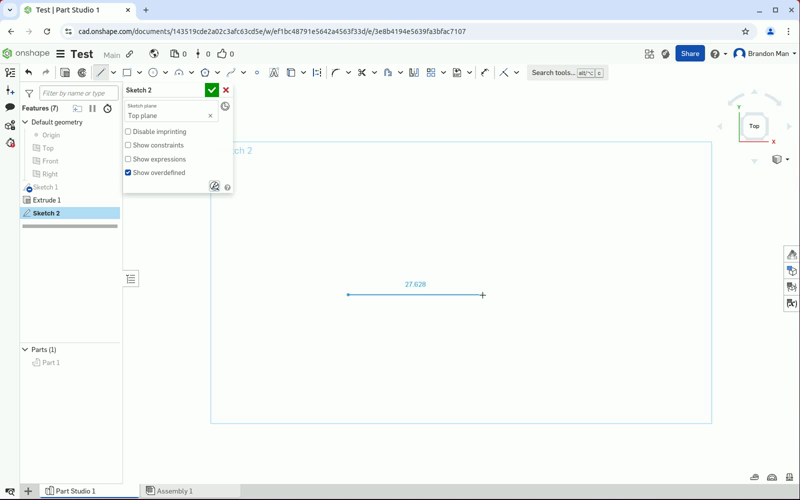
click(482, 294)
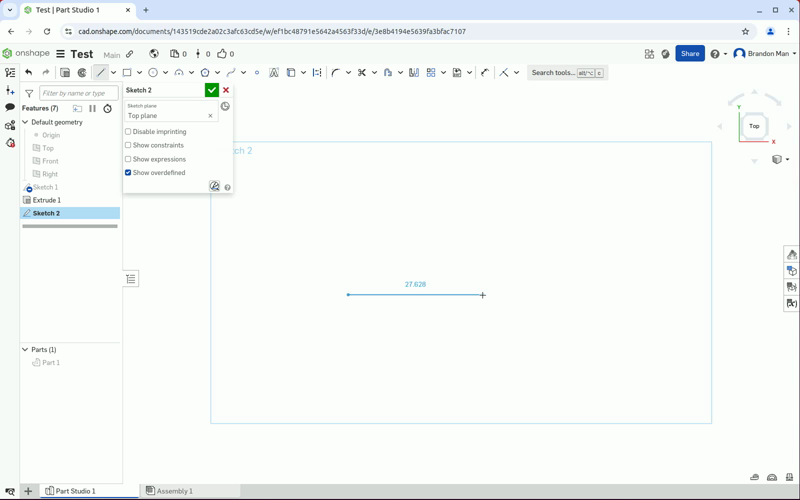
key_up(shift)
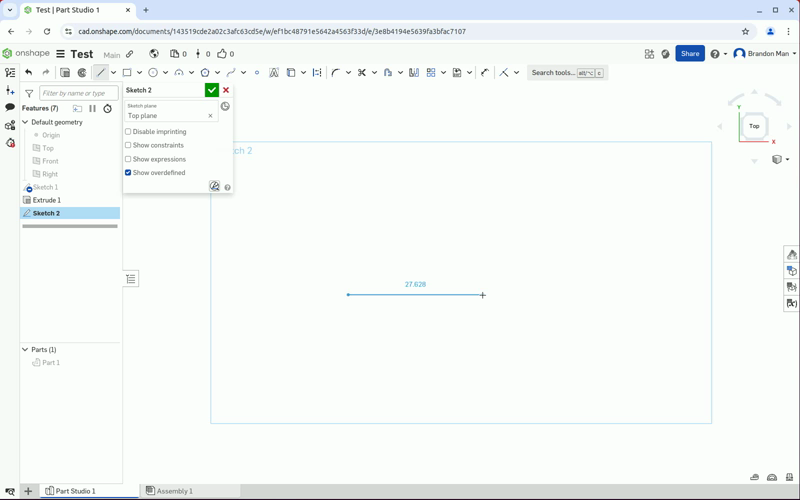
key_down(shift)
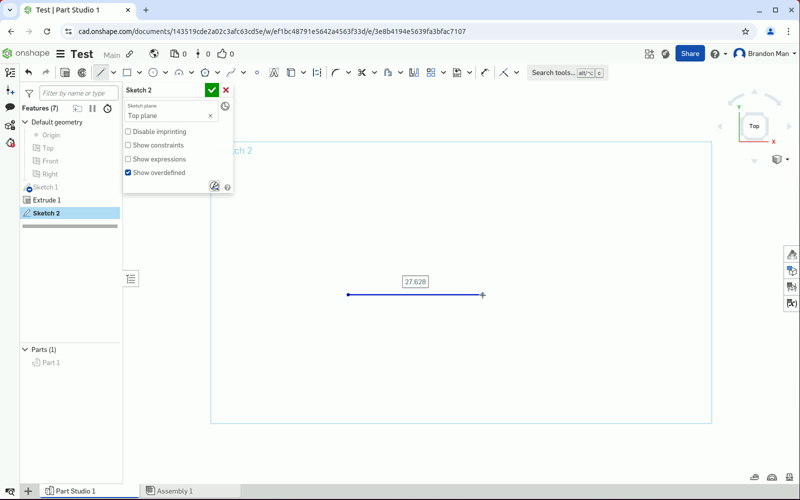
mouse_move(512, 294)
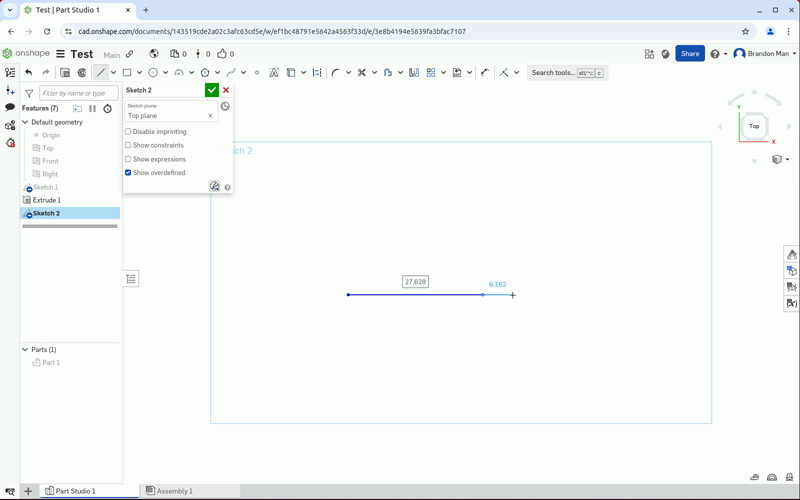
mouse_move(482, 245)
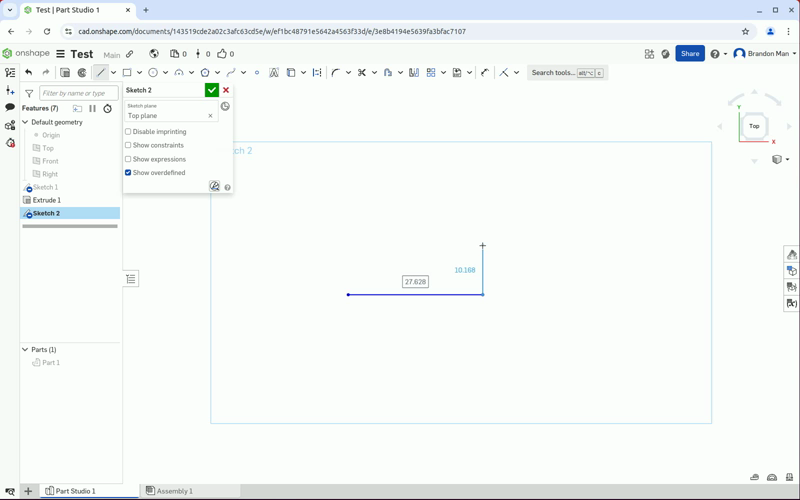
click(482, 245)
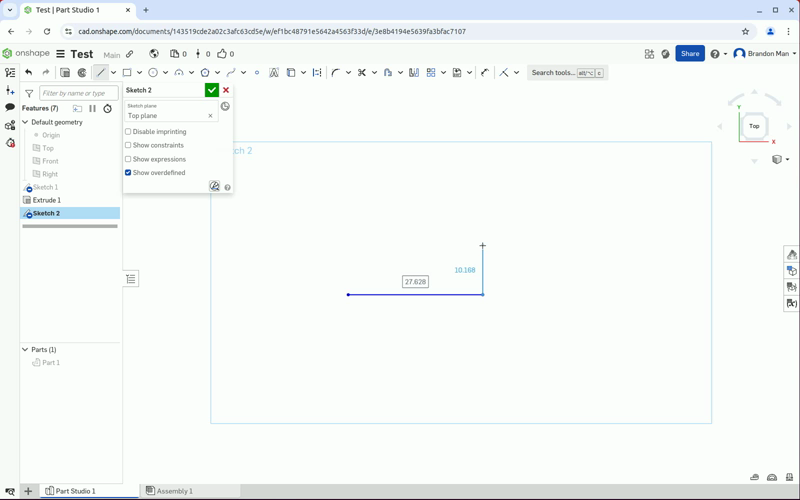
key_up(shift)
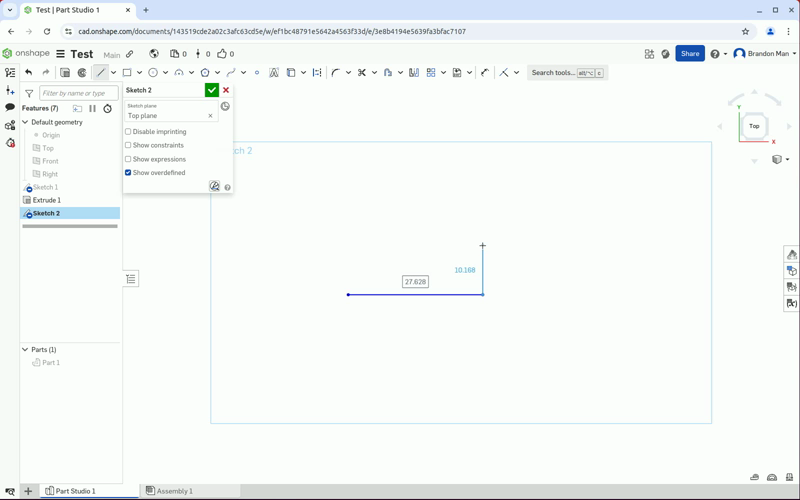
key_down(shift)
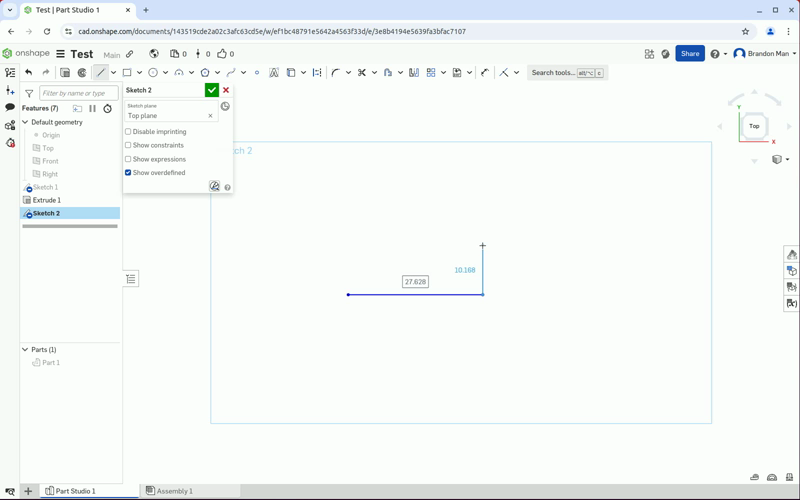
mouse_move(348, 245)
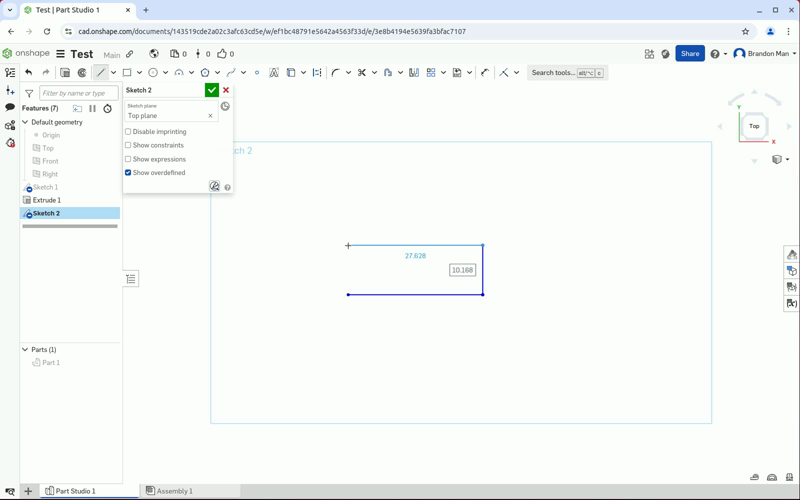
click(348, 245)
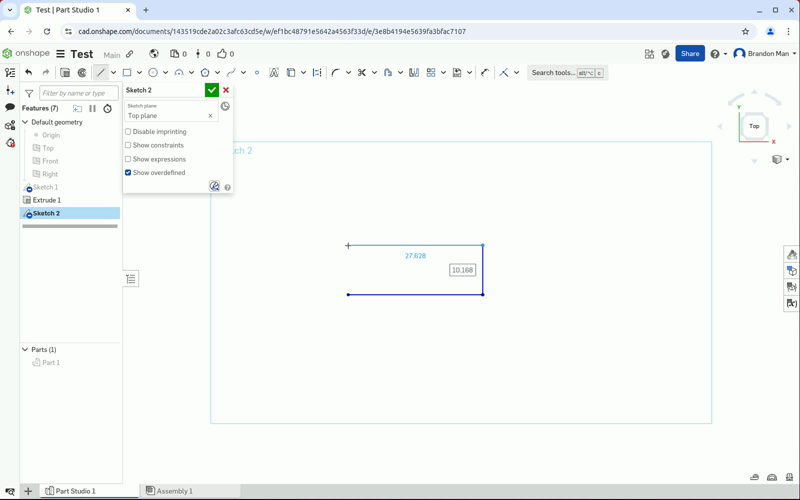
key_up(shift)
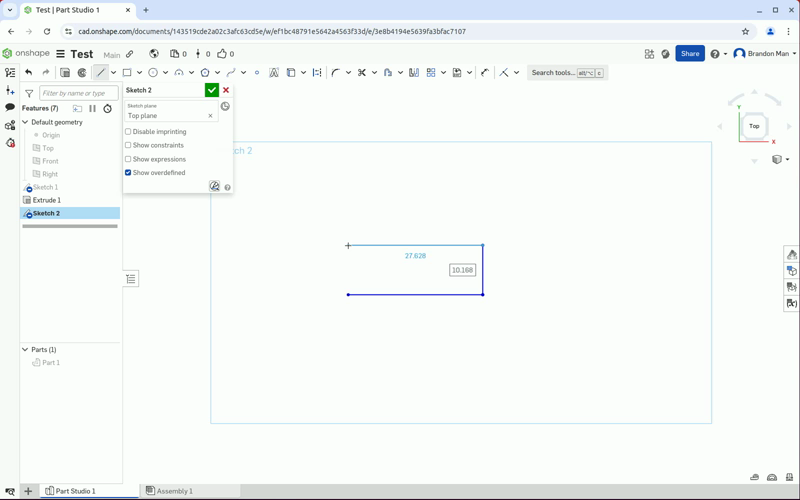
mouse_move(378, 245)
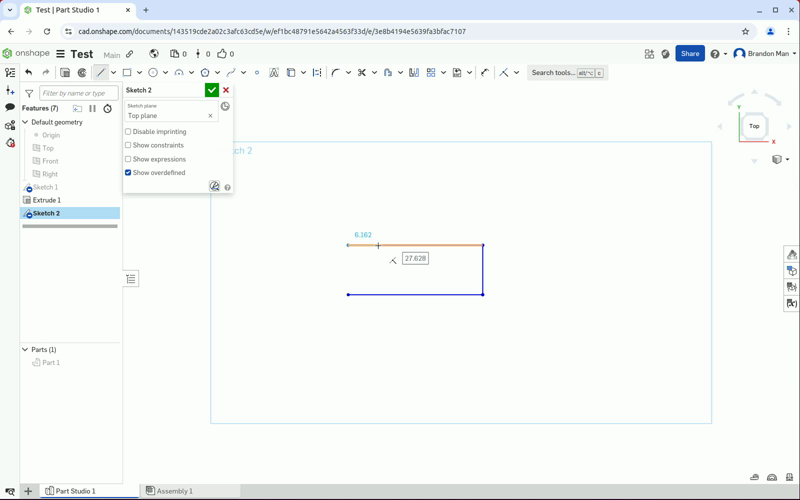
key_down(shift)
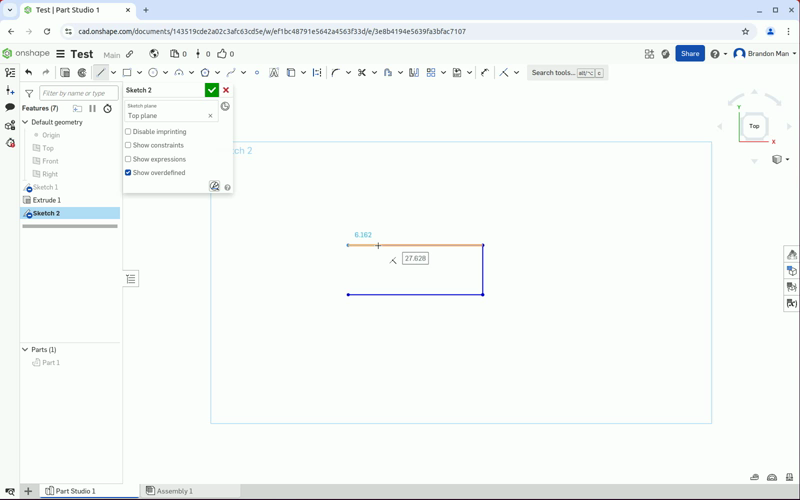
mouse_move(348, 294)
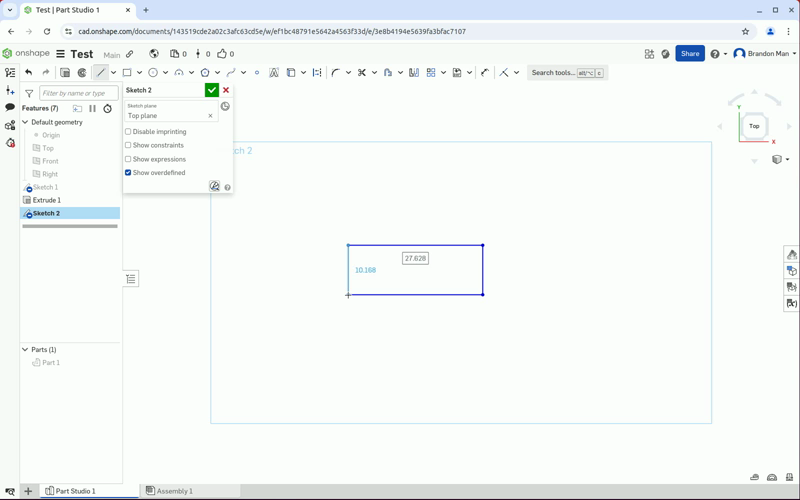
key_up(shift)
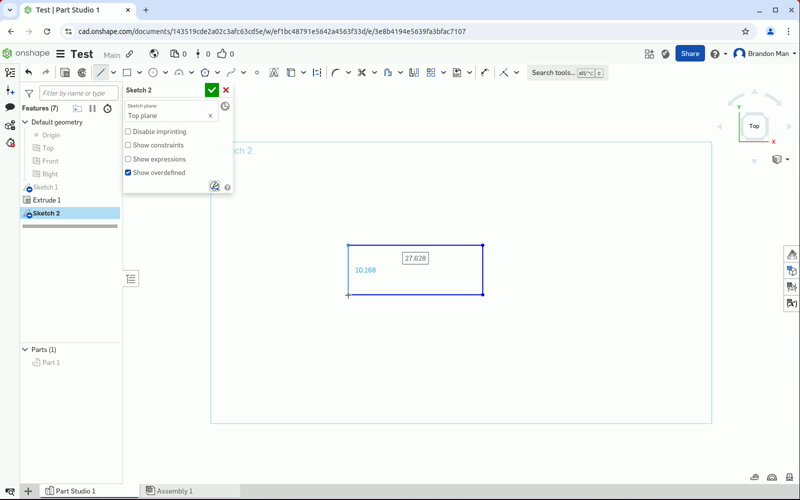
click(348, 294)
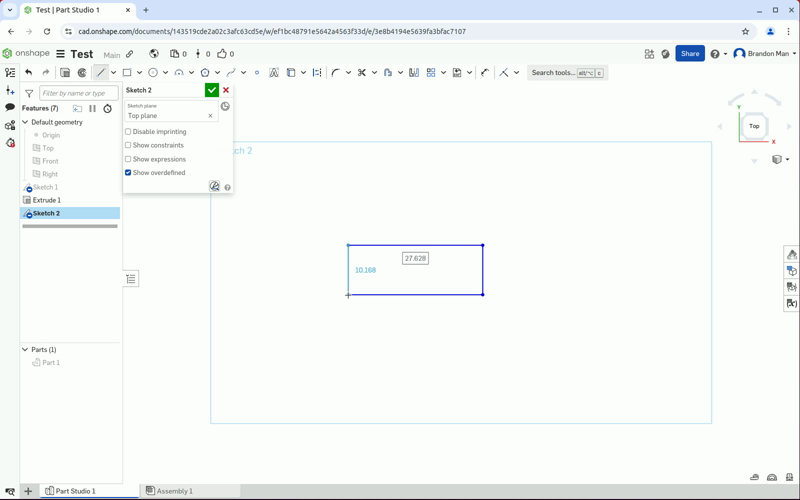
key(esc)
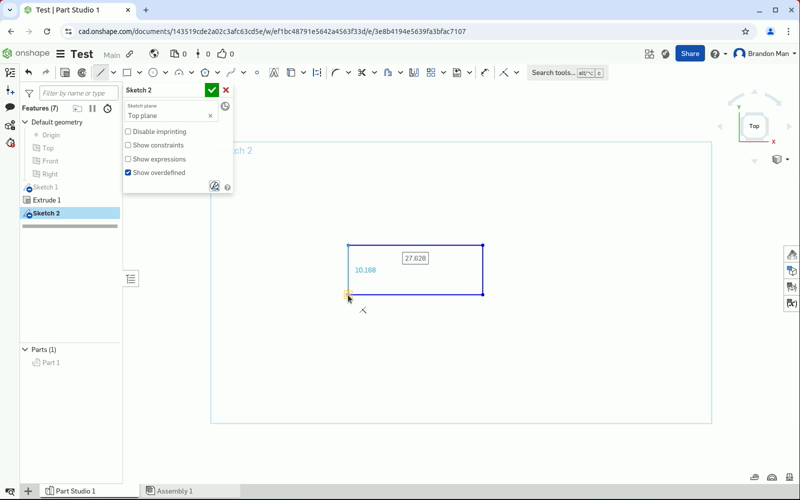
mouse_move(382, 251)
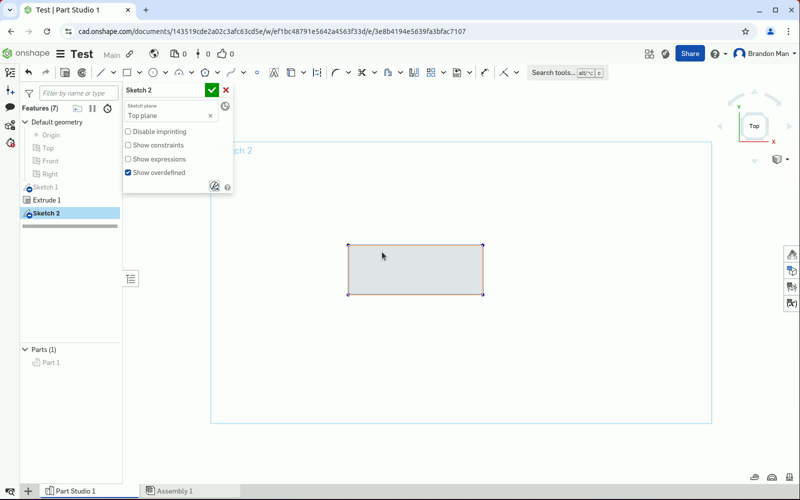
click(382, 251)
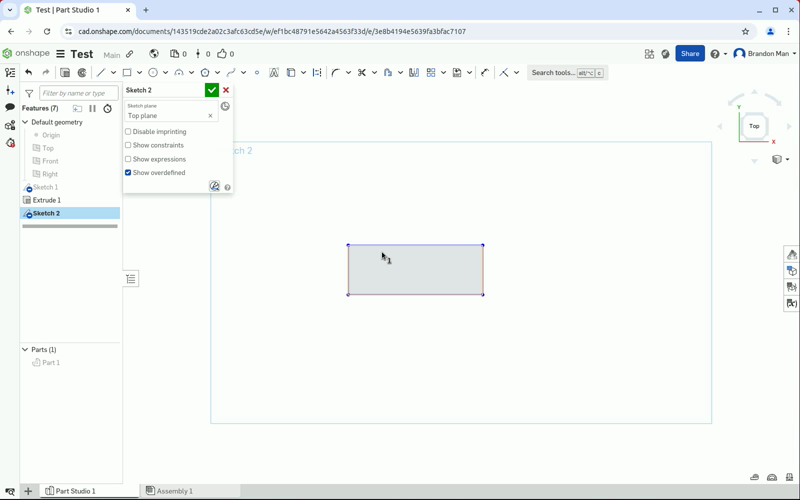
mouse_move(73, 352)
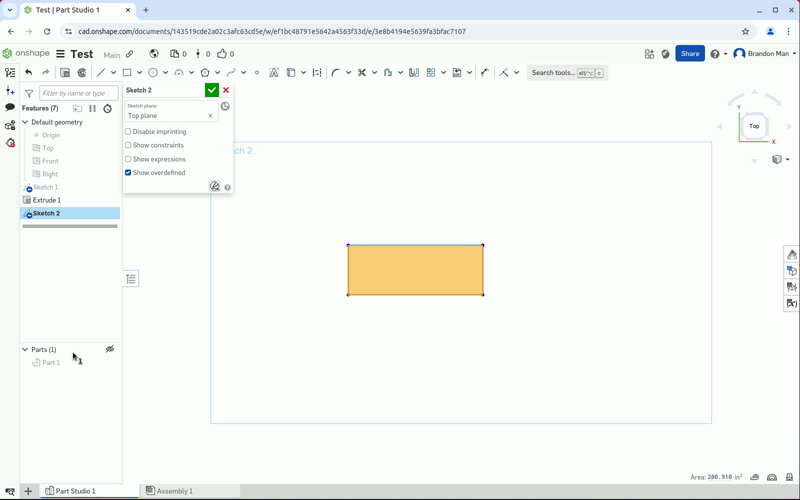
key(shift+y)
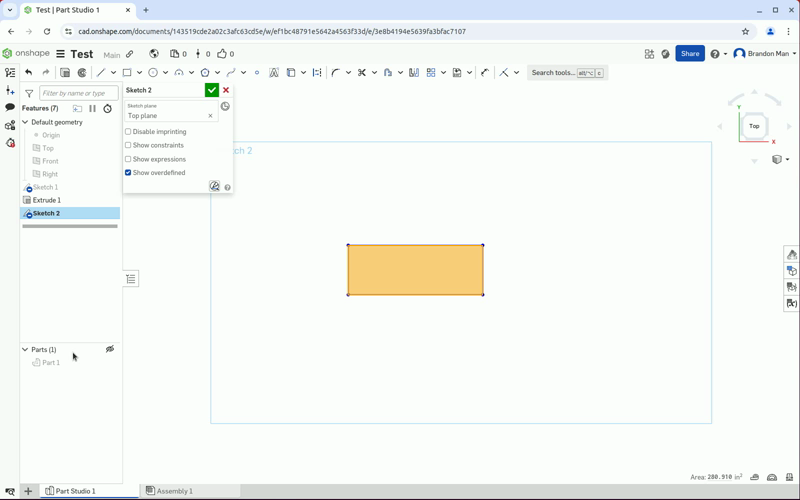
key(shift+e)
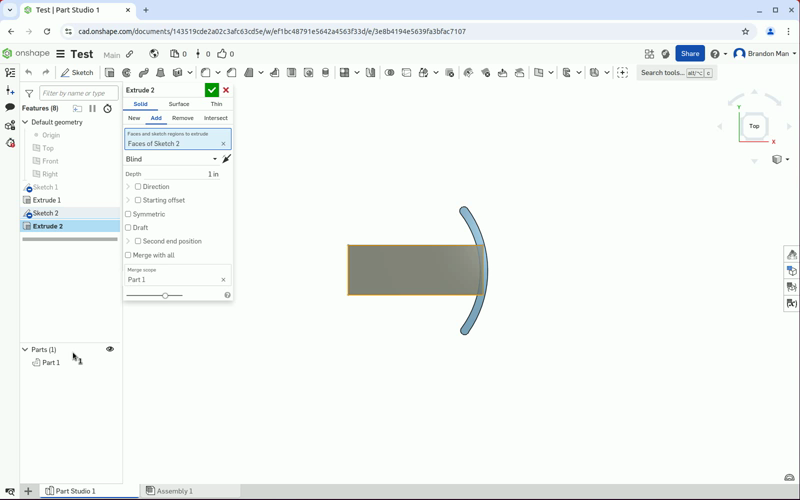
mouse_move(143, 106)
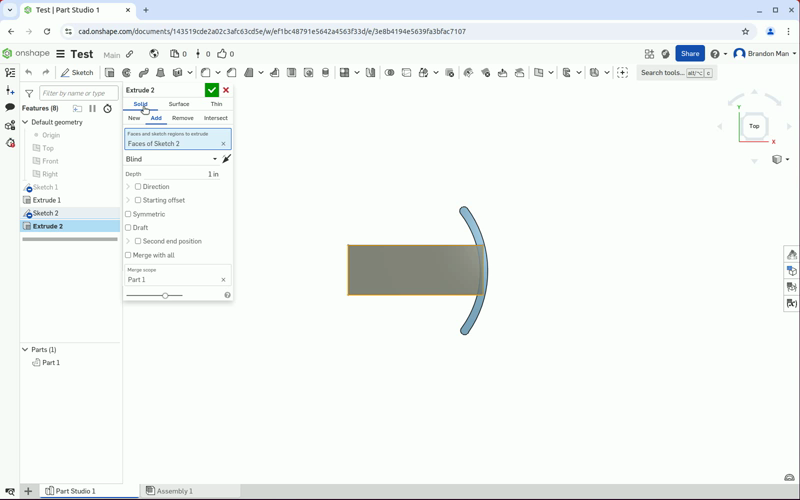
click(143, 106)
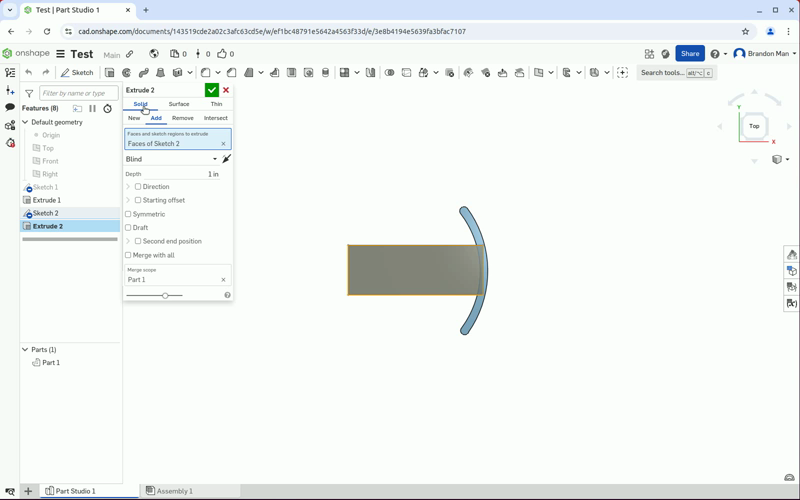
mouse_move(137, 120)
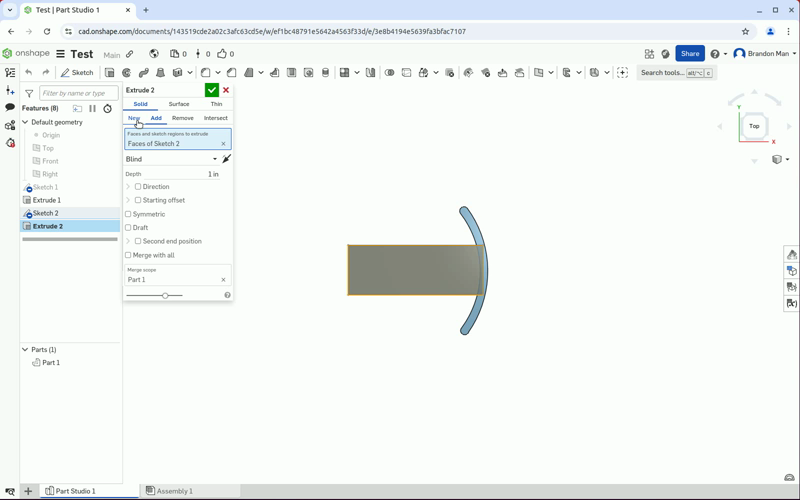
click(137, 120)
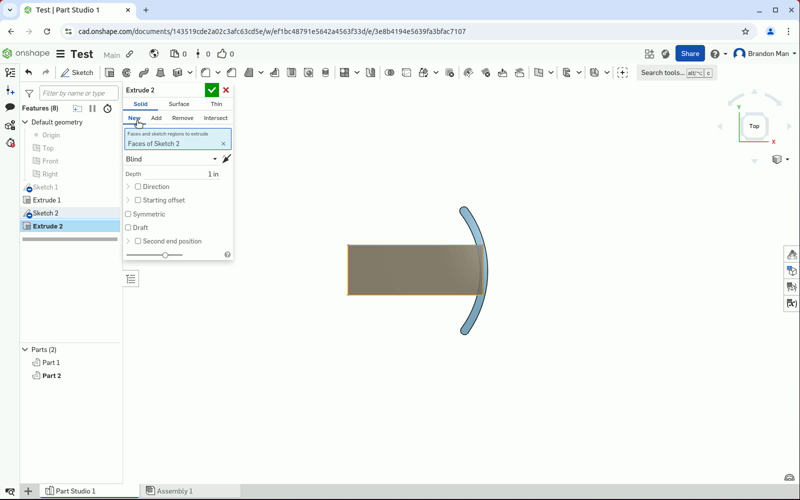
key(tab, 4)
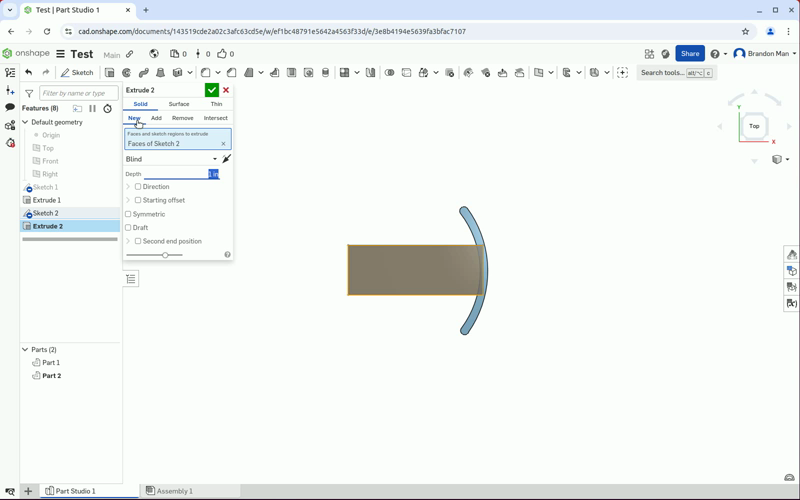
text(2.648)
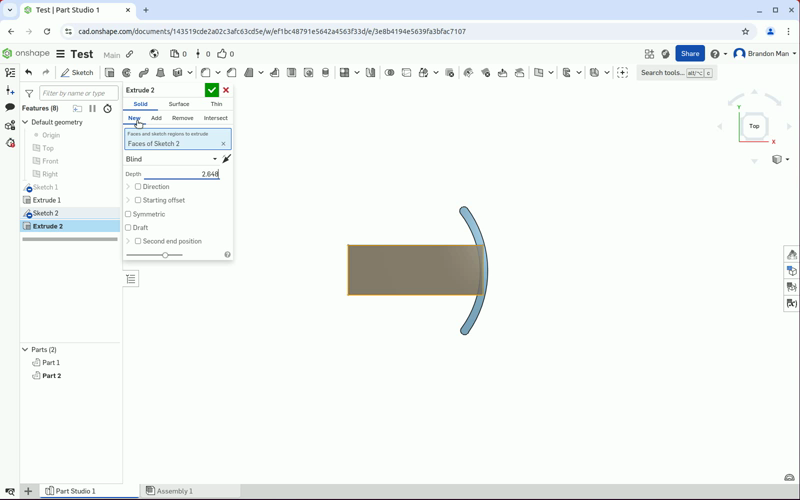
key(enter)
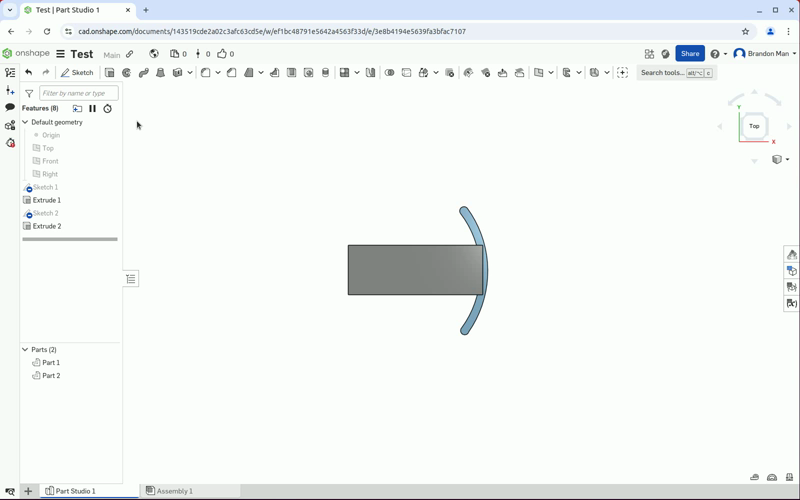
key(shift+h)
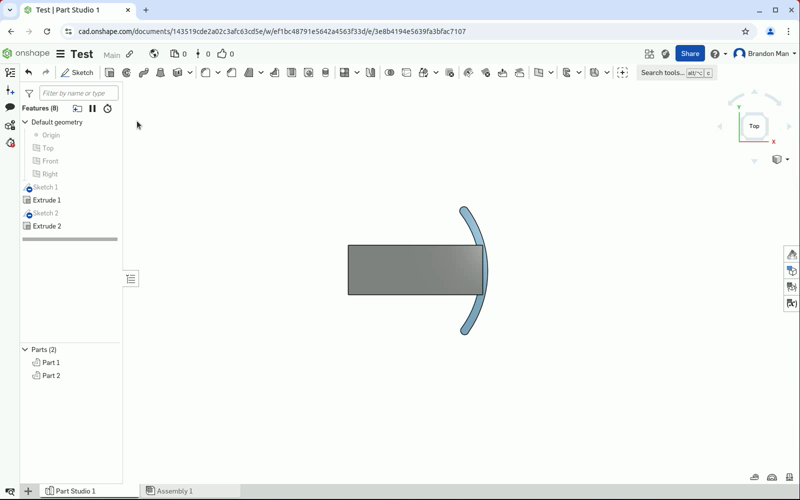
key(shift+h)
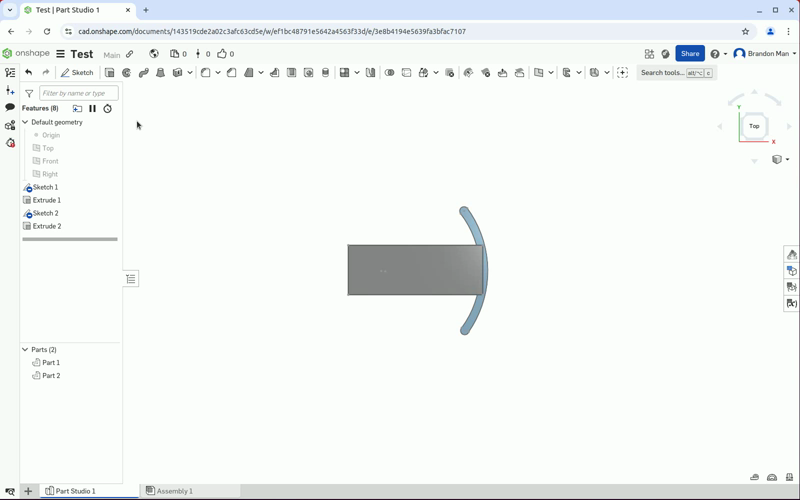
key(shift+7)
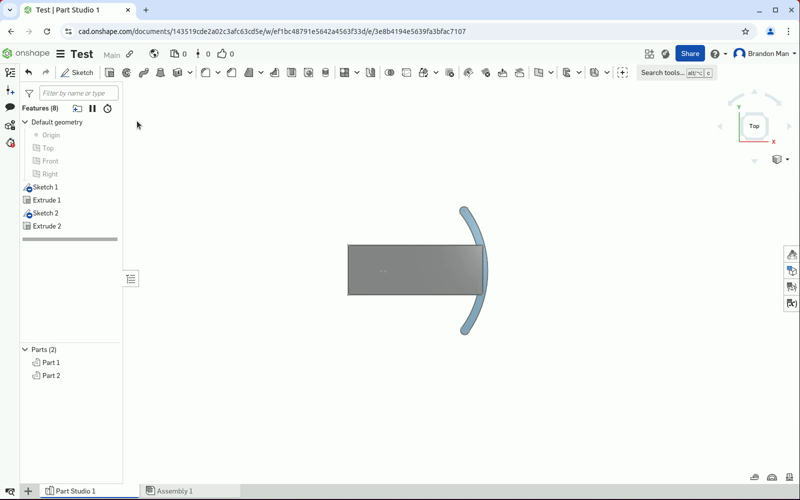
key(up, 3)
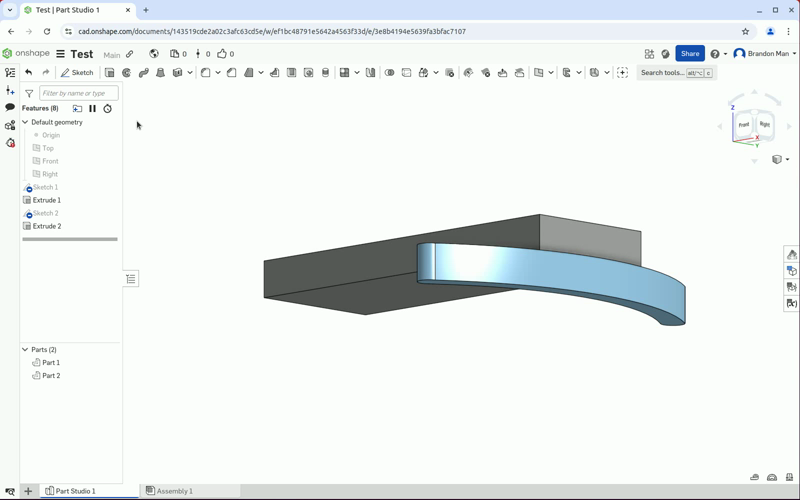
key(left, 3)
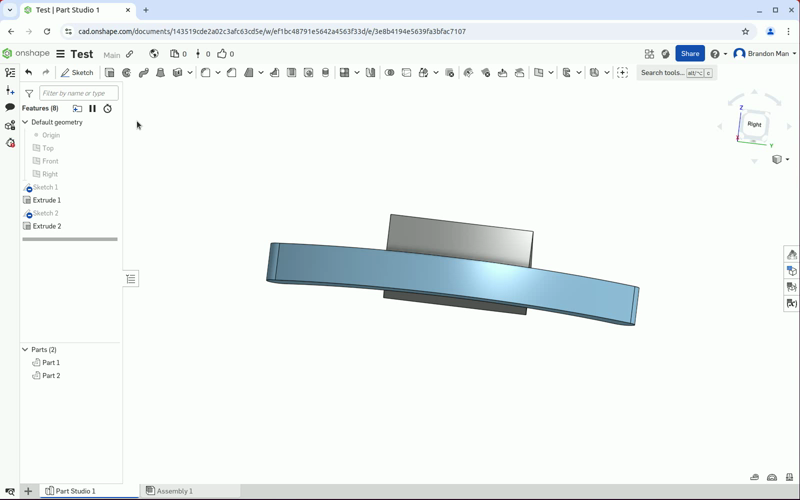
key(right, 3)
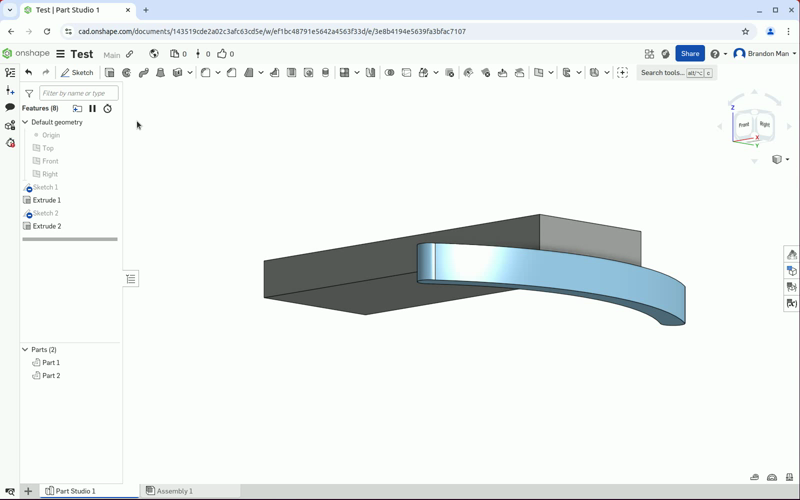
key(down, 3)
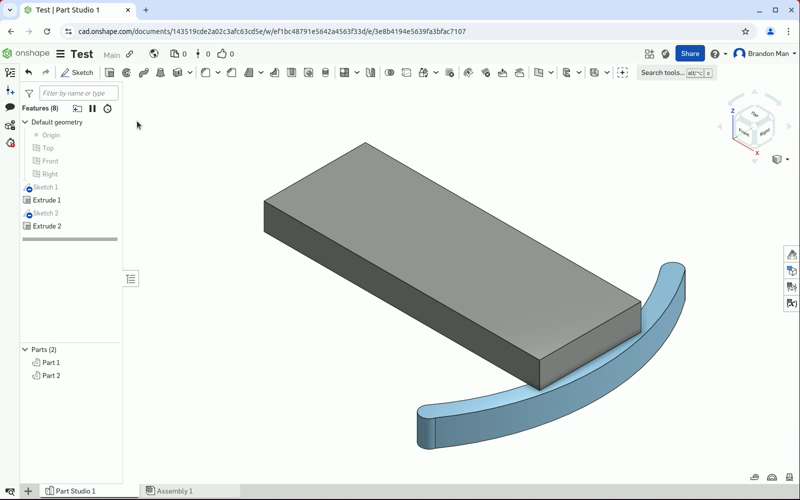
mouse_move(73, 189)
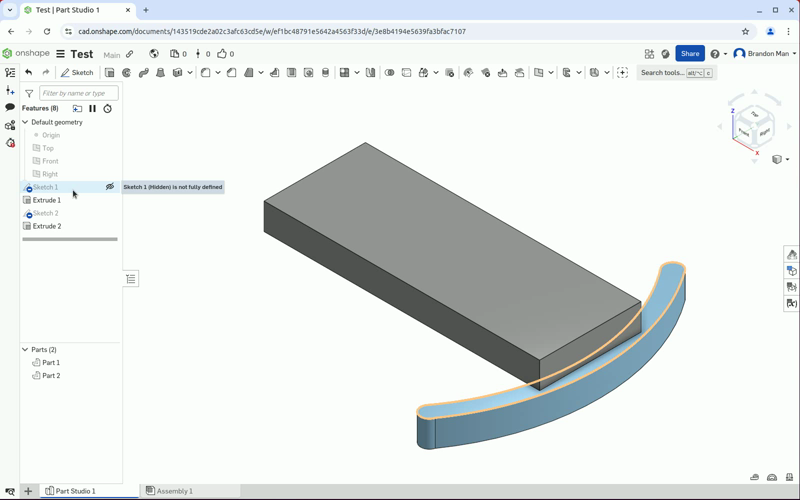
click(73, 189)